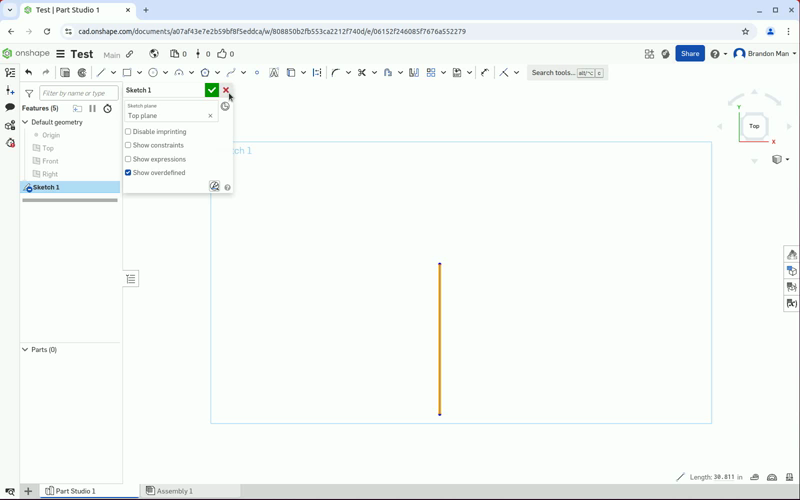
key(shift+h)
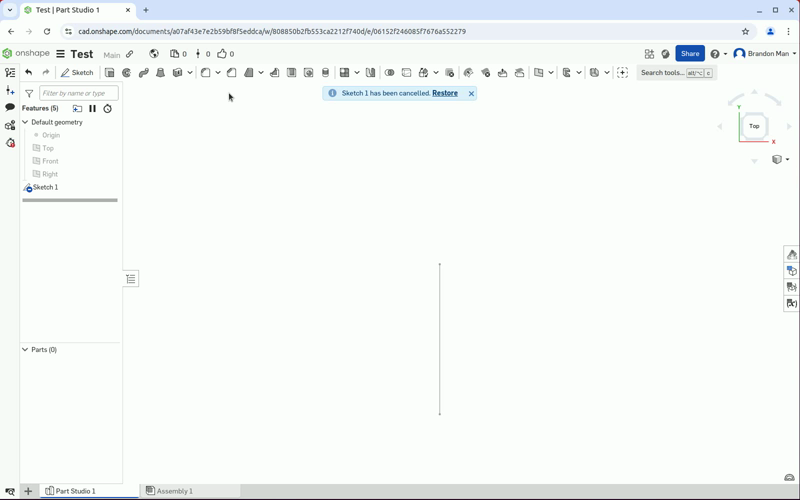
mouse_move(73, 352)
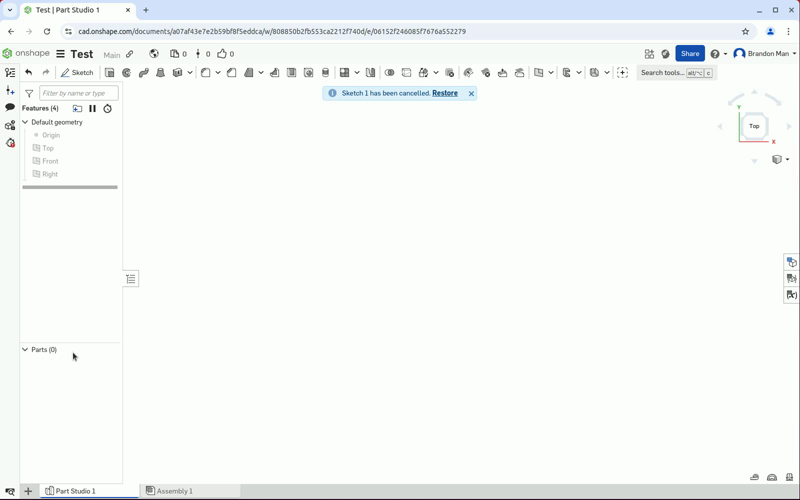
key(y)
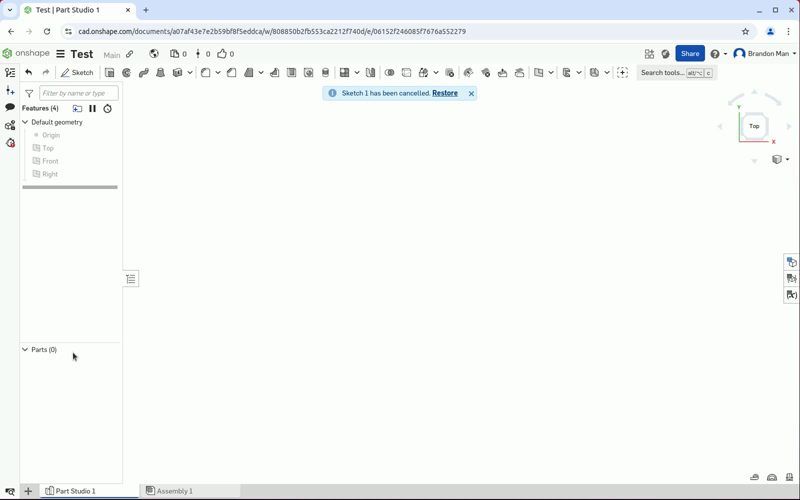
key(shift+p)
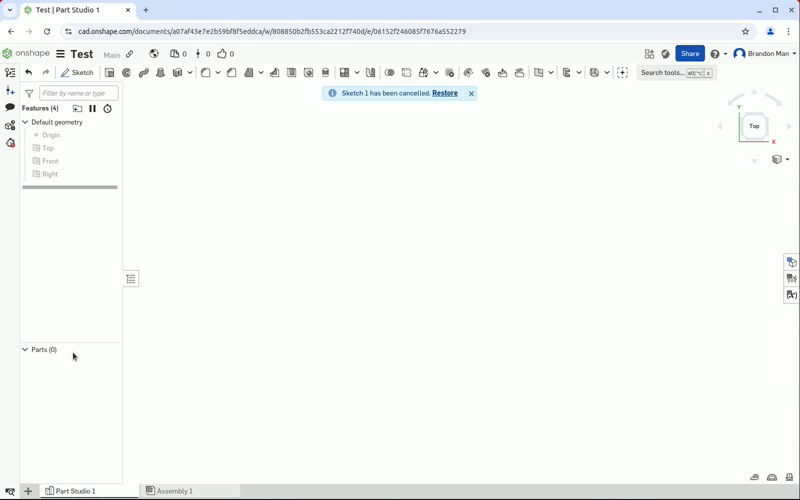
key(space)
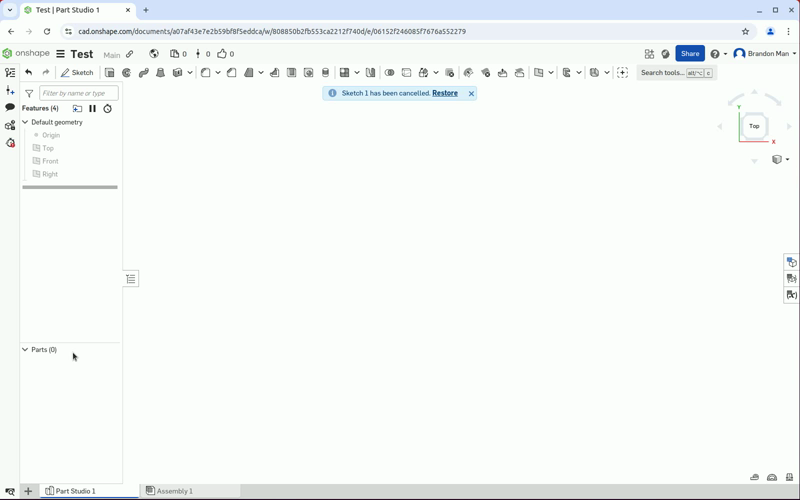
key_down(shift)
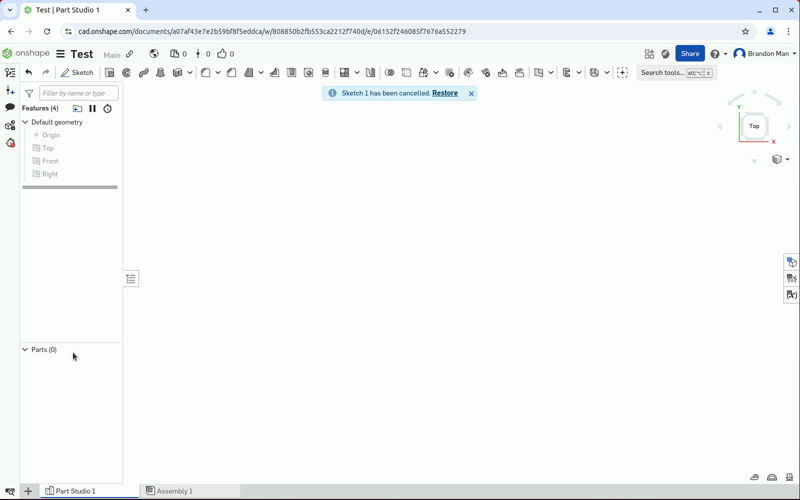
key(up)
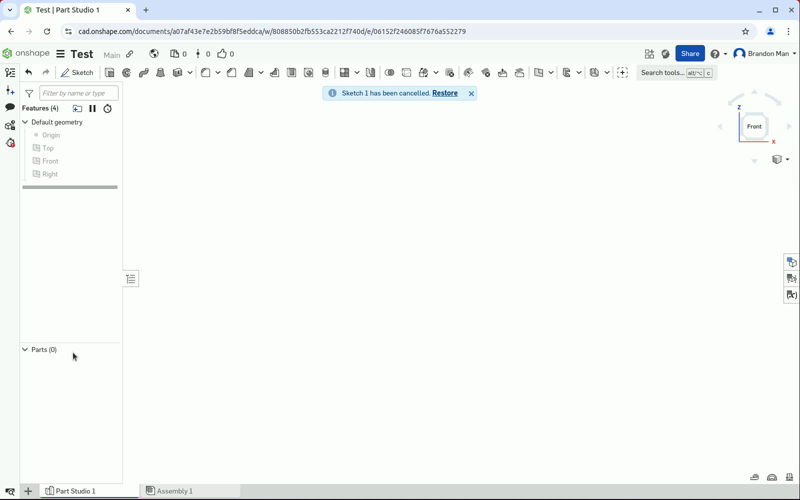
key_up(shift)
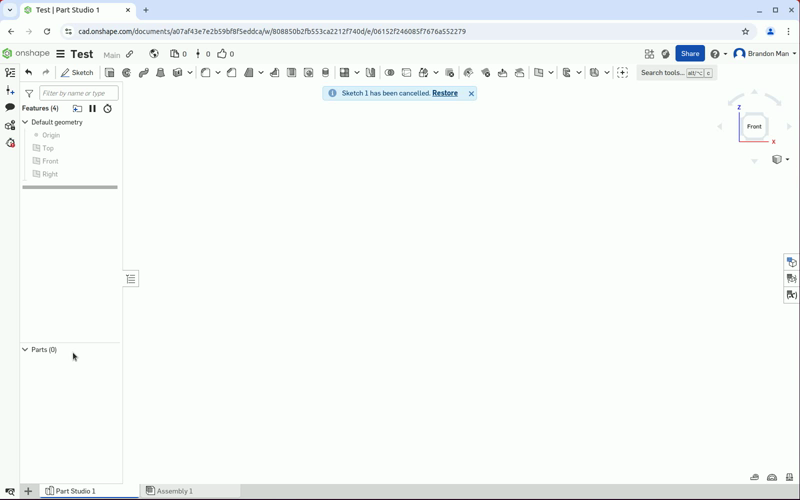
mouse_move(73, 352)
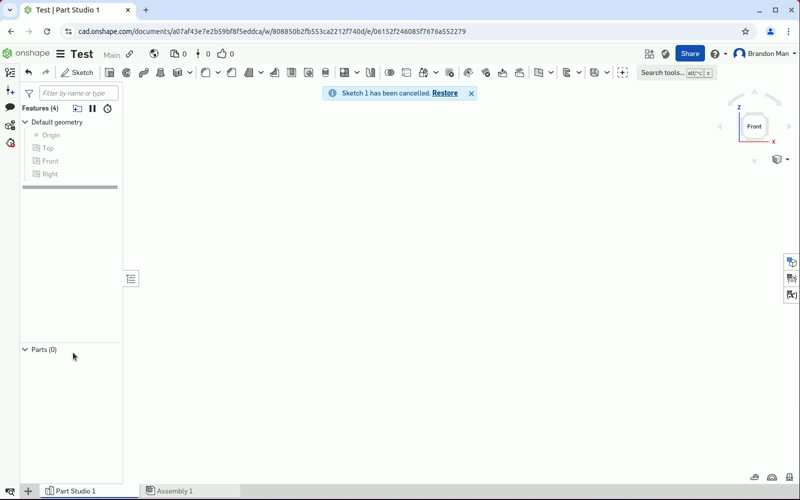
key(shift+y)
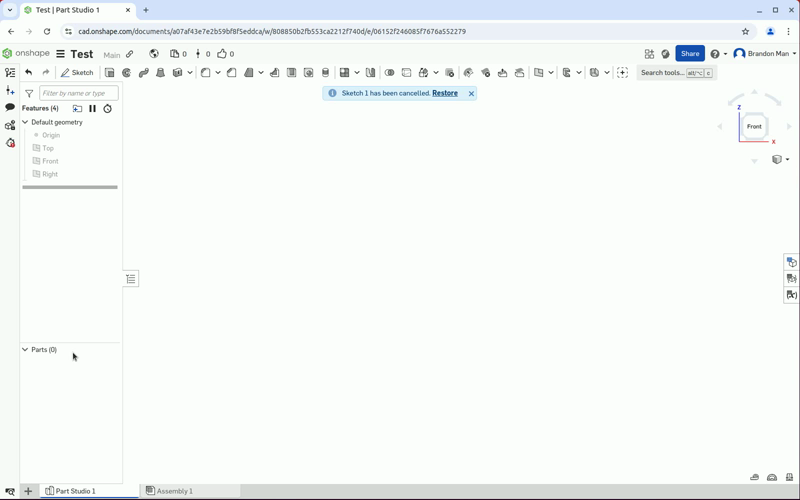
key(shift+s)
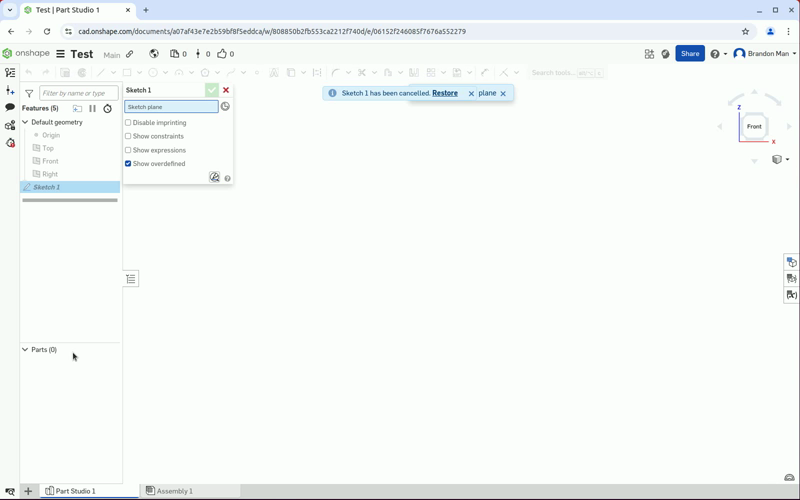
mouse_move(73, 163)
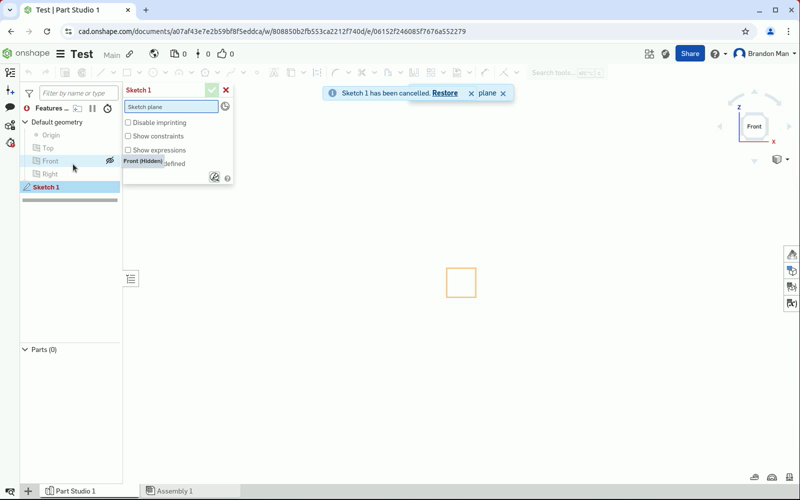
click(73, 163)
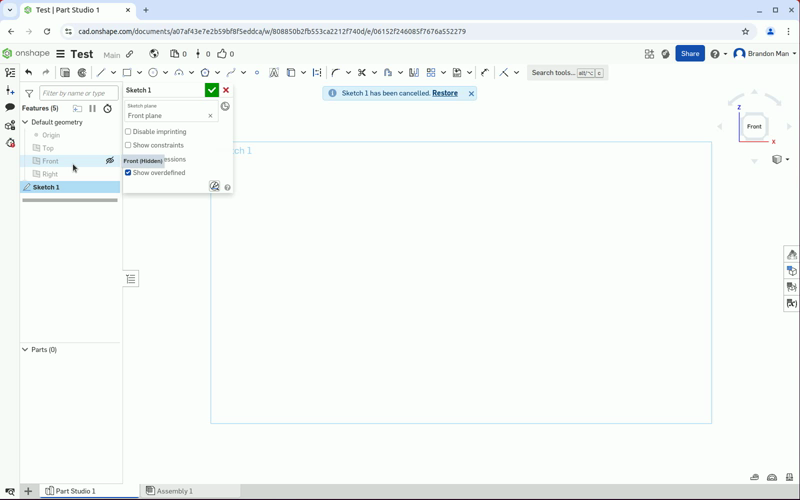
mouse_move(73, 352)
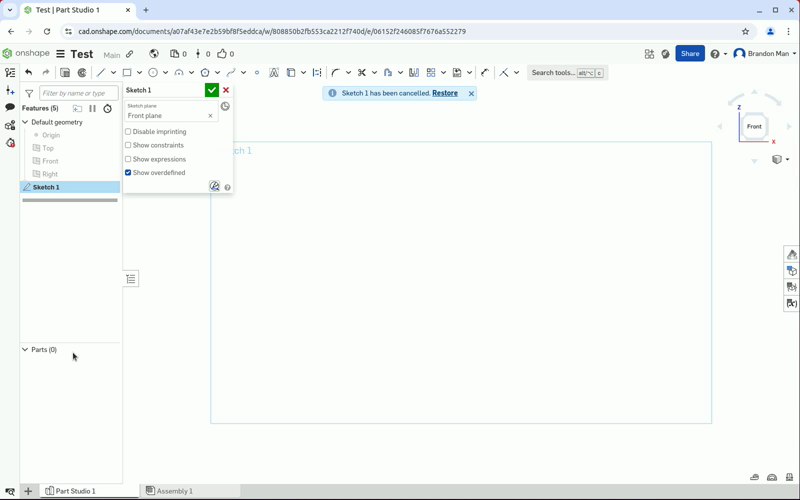
key(y)
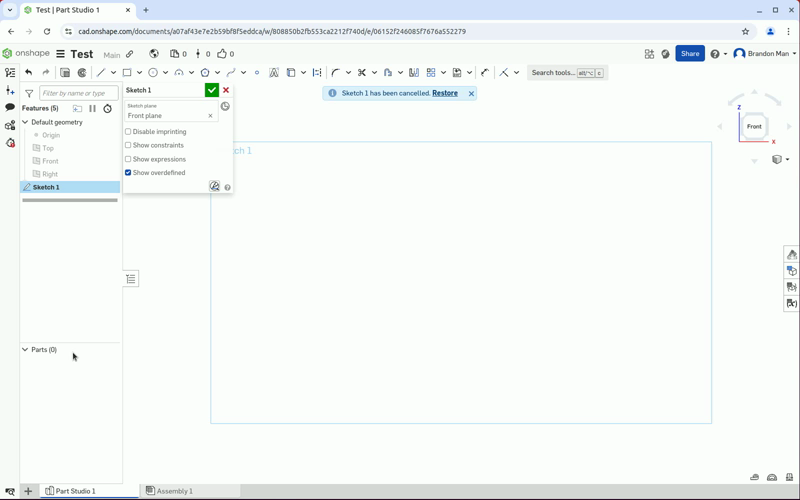
key(l)
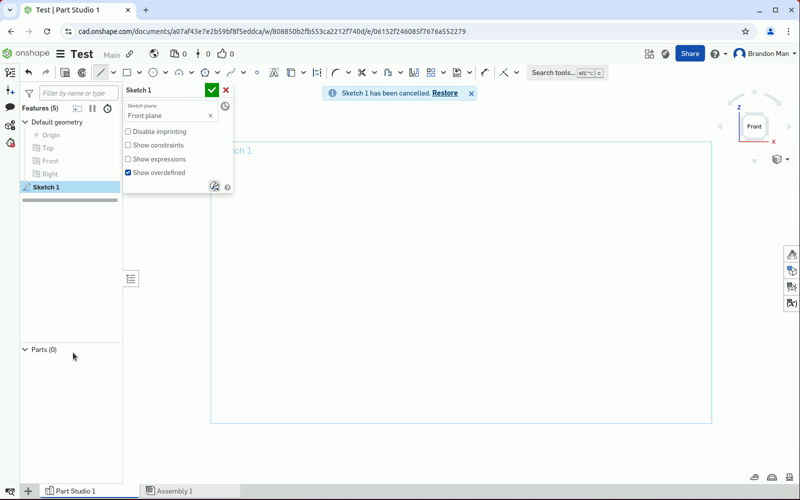
key_down(shift)
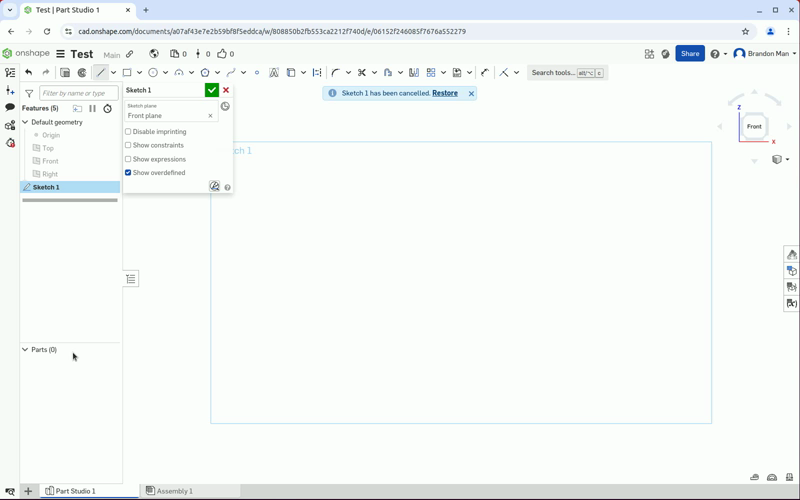
mouse_move(358, 395)
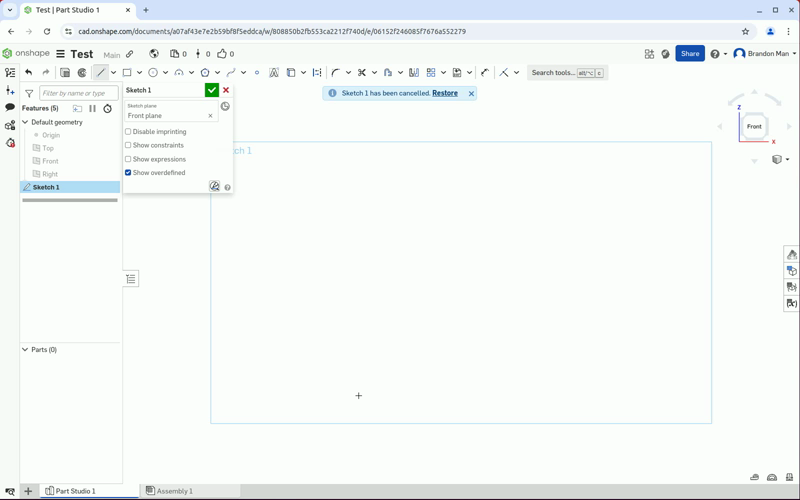
click(358, 395)
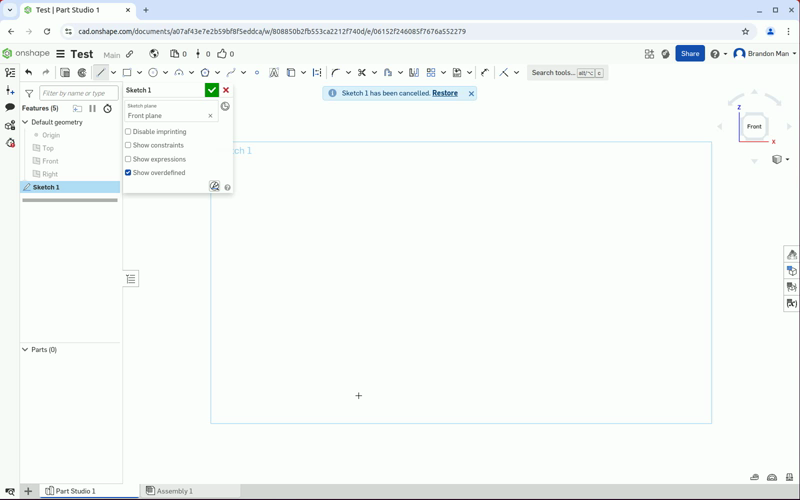
key_up(shift)
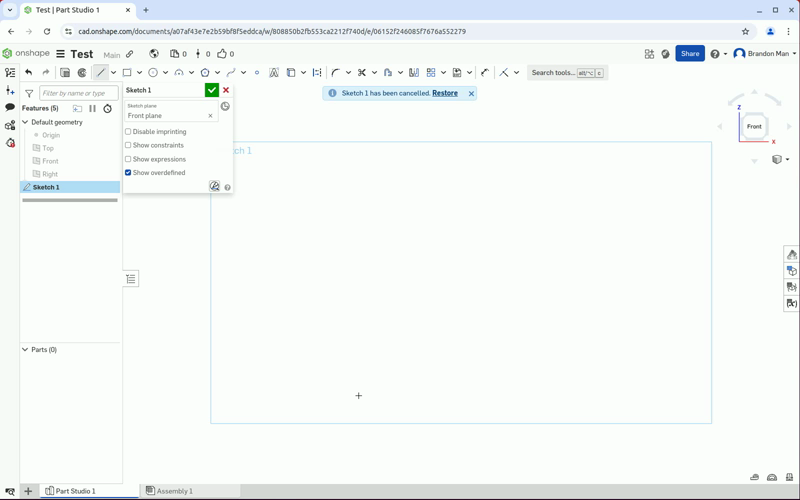
key_down(shift)
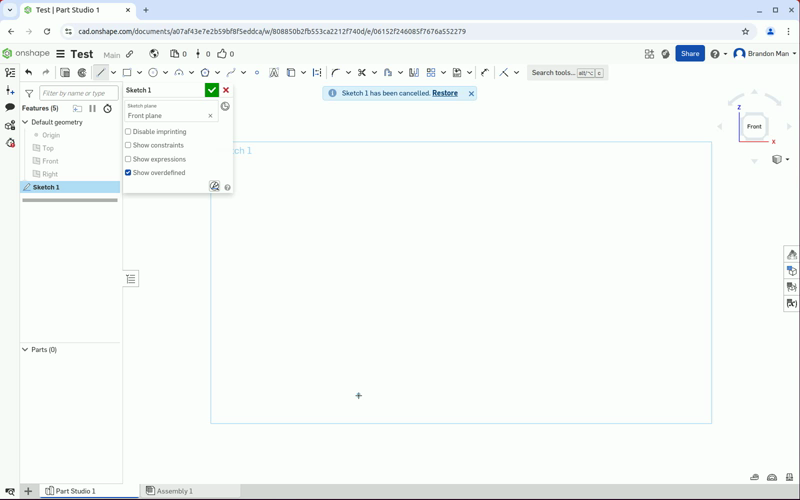
mouse_move(554, 395)
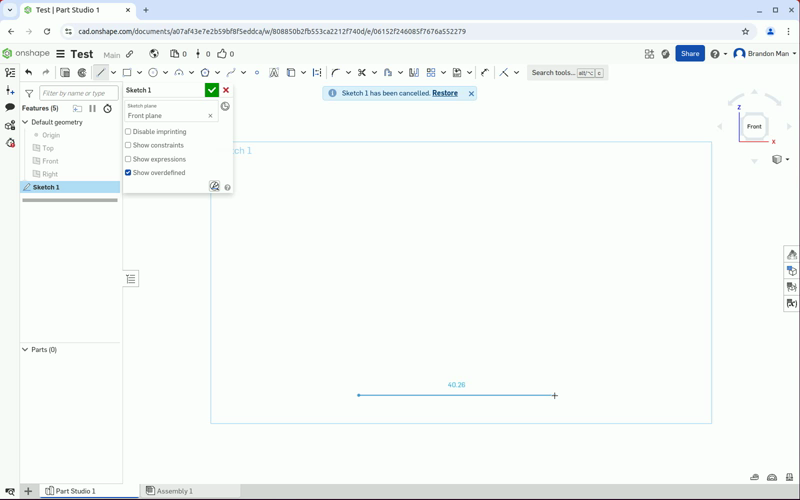
click(554, 395)
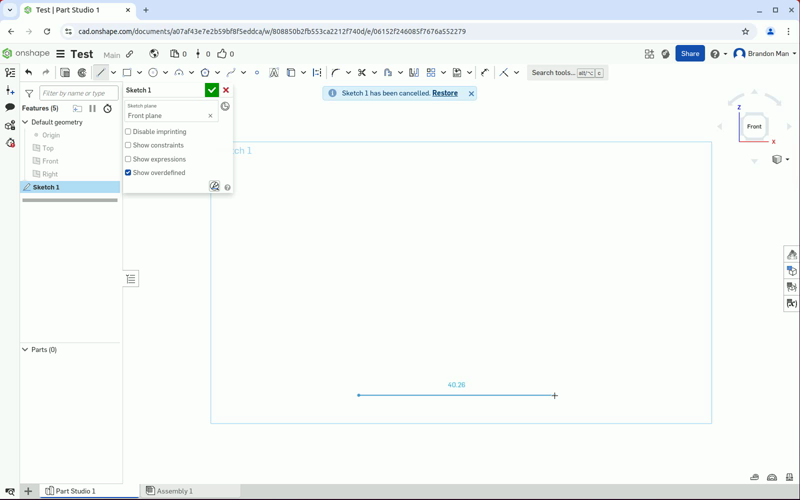
key_up(shift)
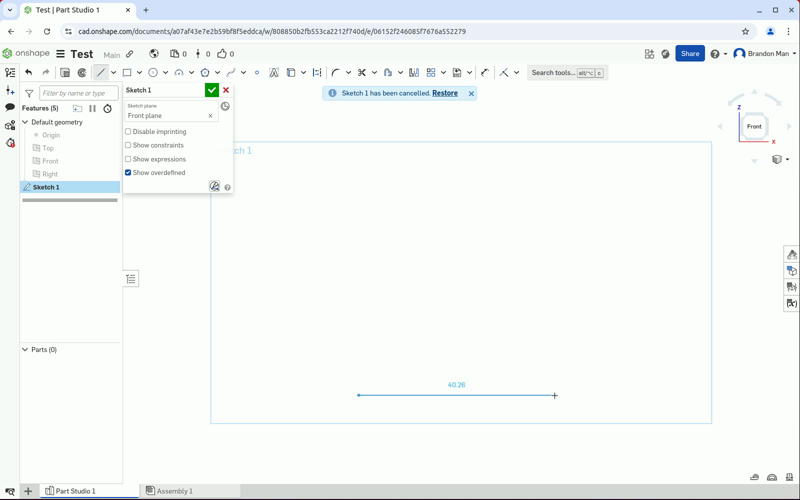
key_down(shift)
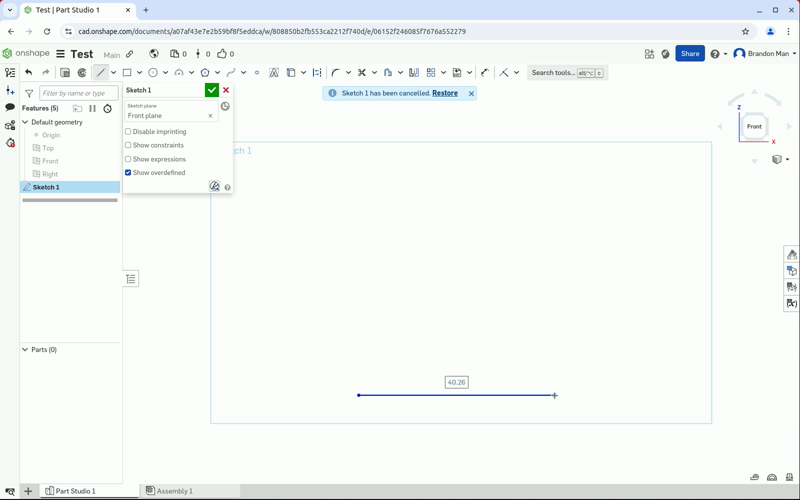
mouse_move(528, 319)
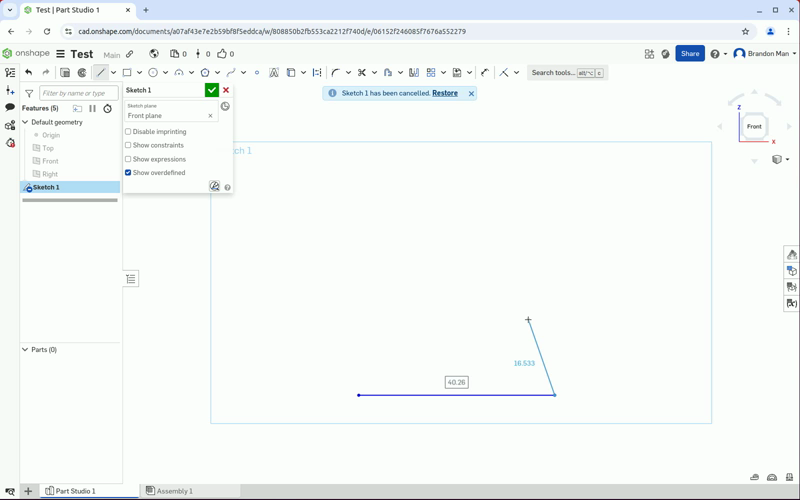
click(528, 319)
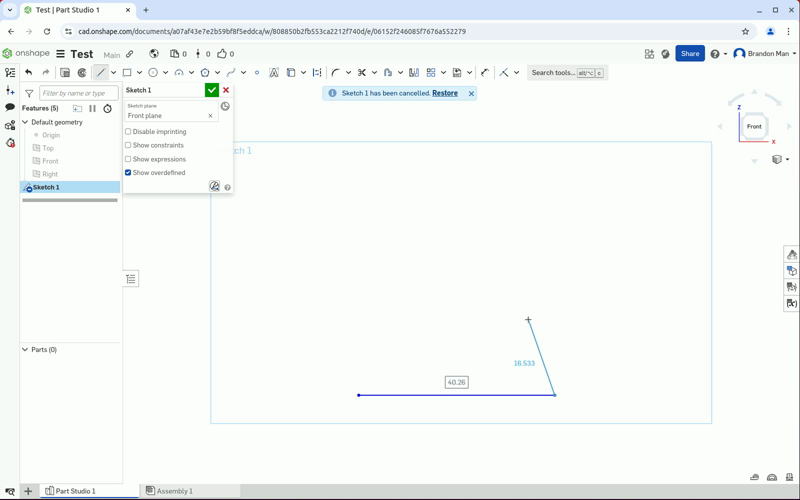
key_up(shift)
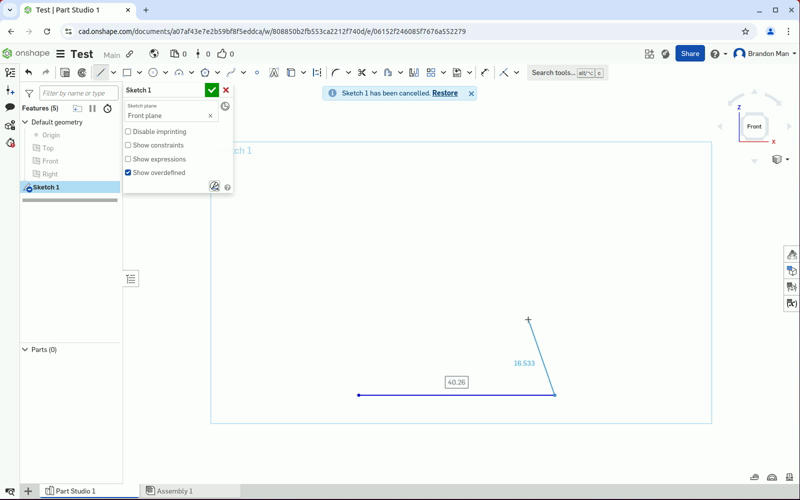
key_down(shift)
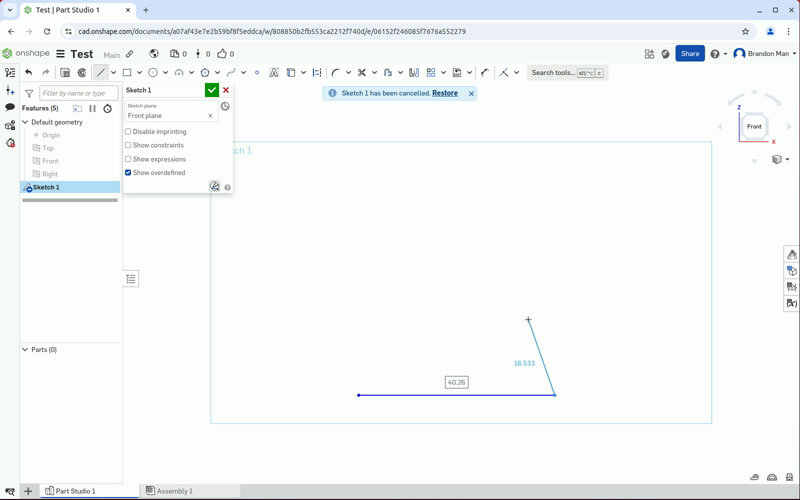
mouse_move(554, 242)
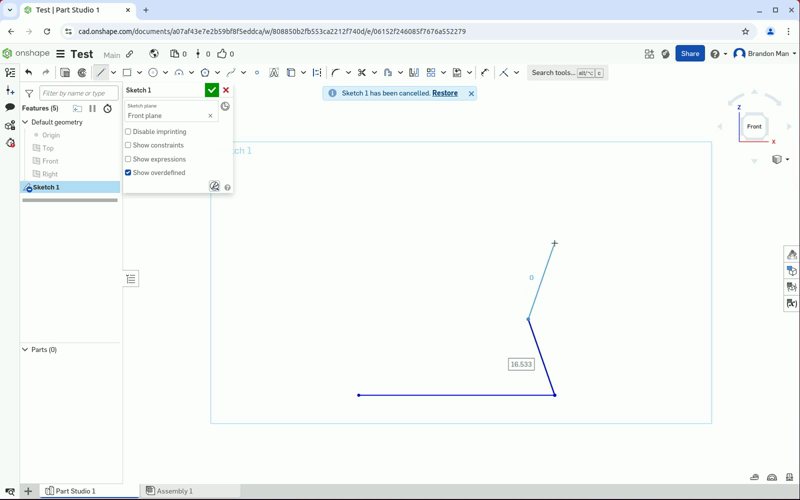
click(554, 242)
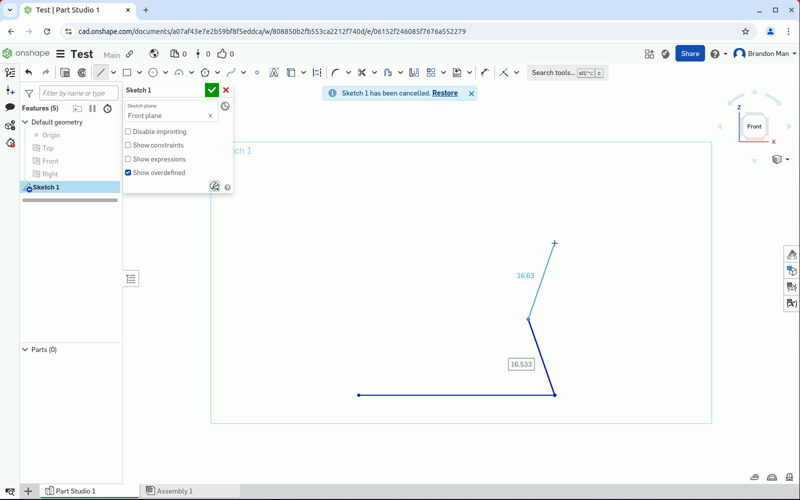
key_up(shift)
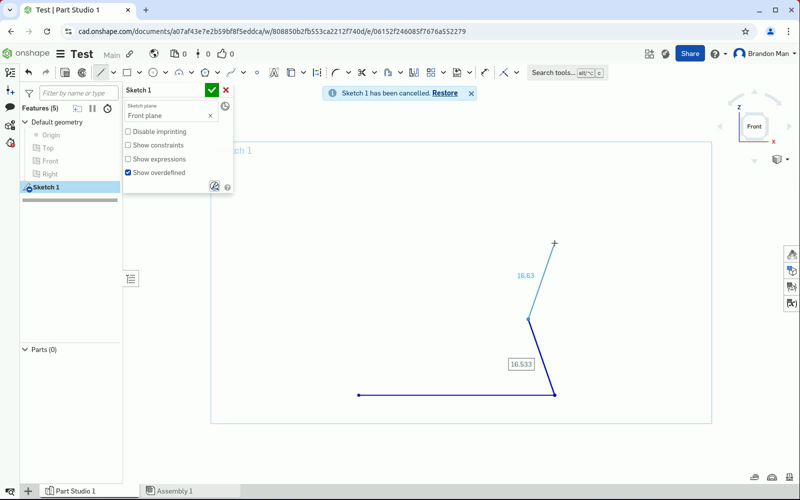
key_down(shift)
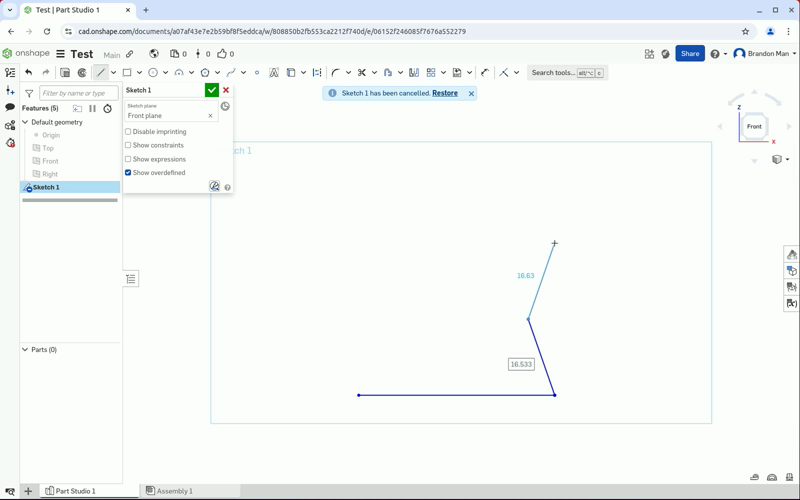
mouse_move(358, 242)
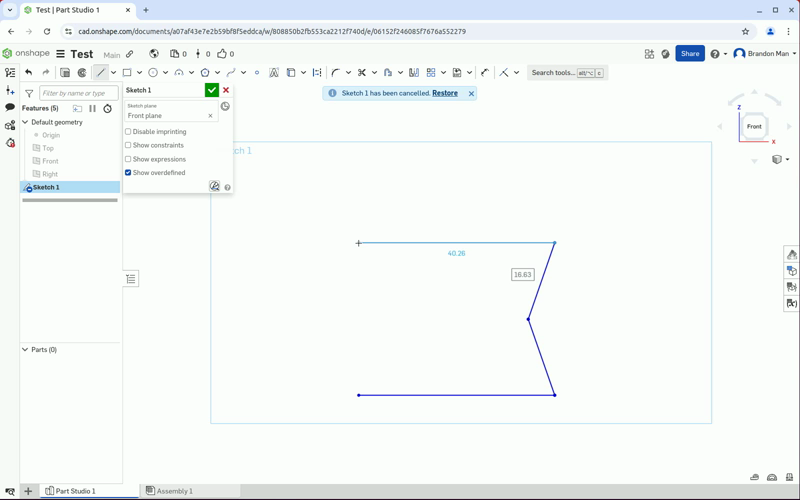
click(358, 242)
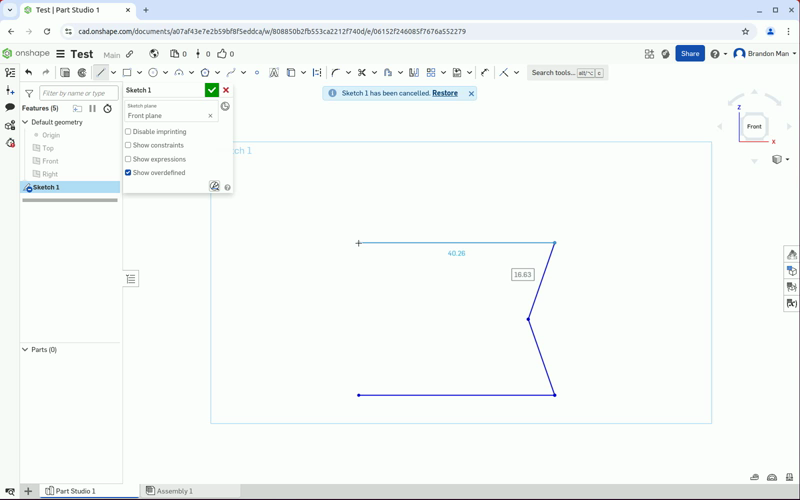
key_up(shift)
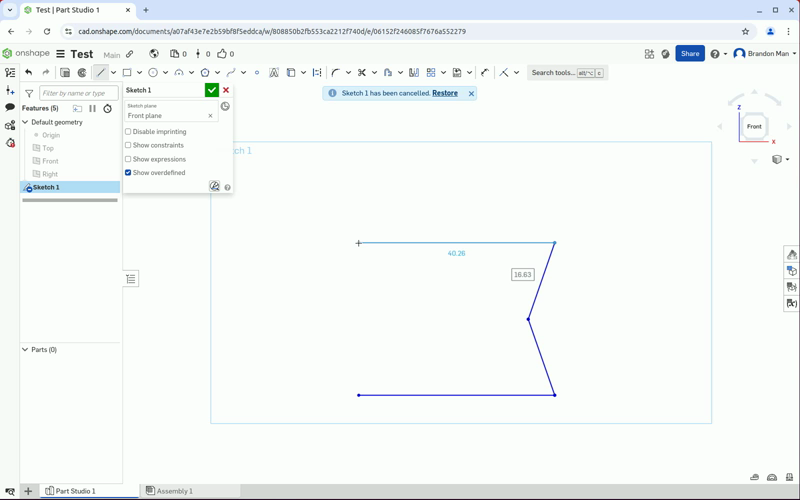
key_down(shift)
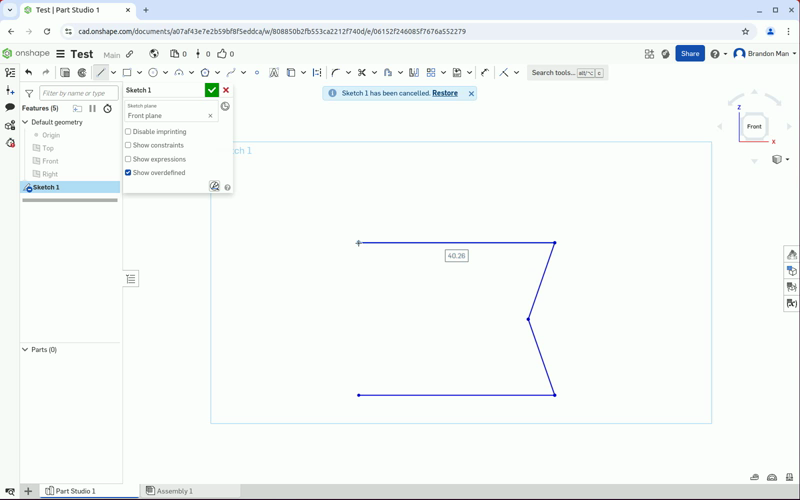
mouse_move(385, 319)
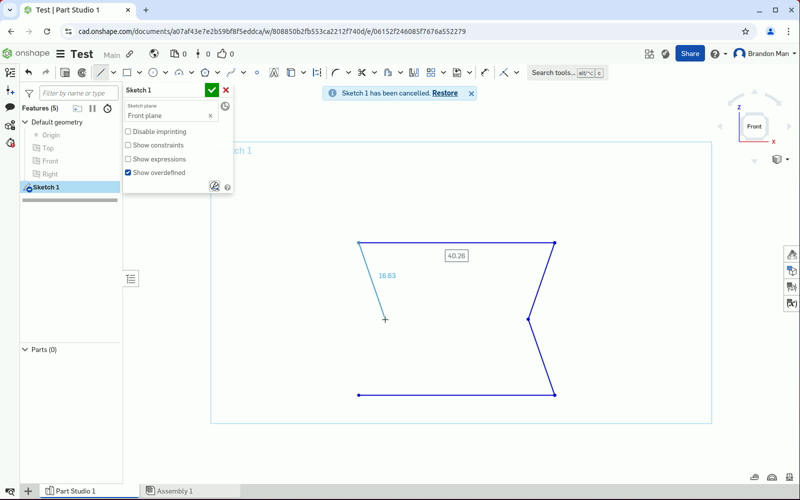
click(385, 319)
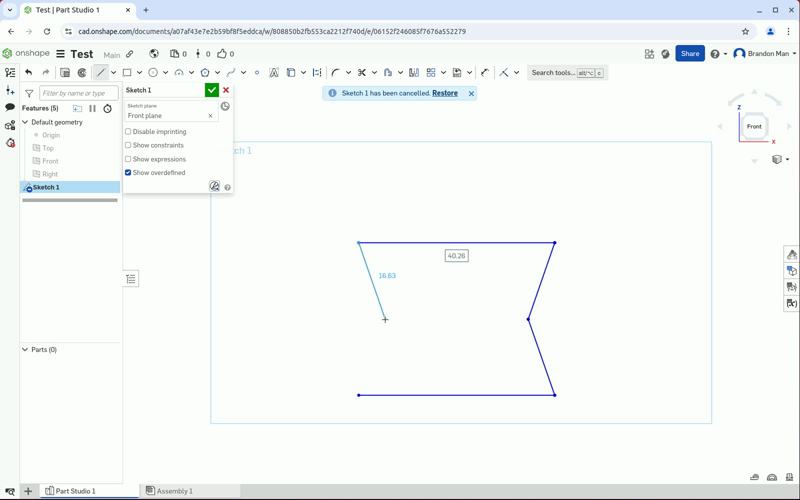
key_up(shift)
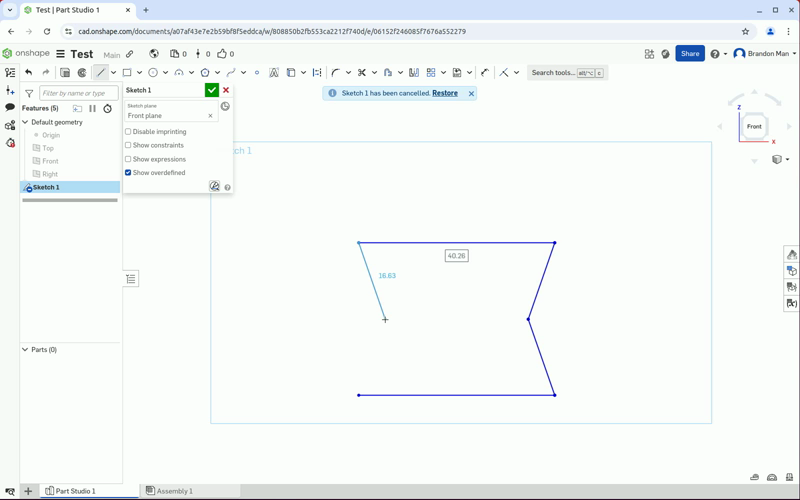
key_down(shift)
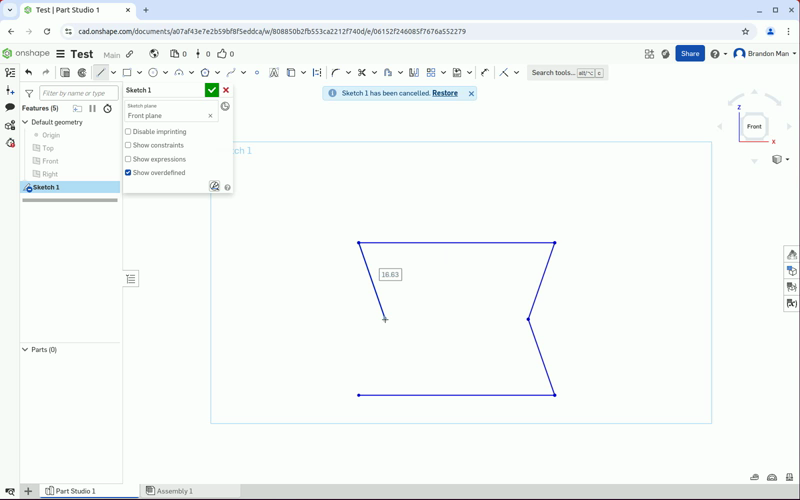
mouse_move(358, 395)
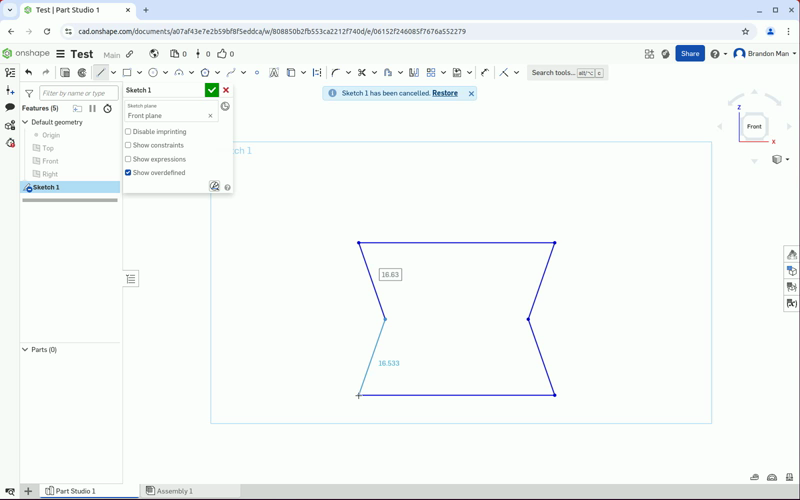
key_up(shift)
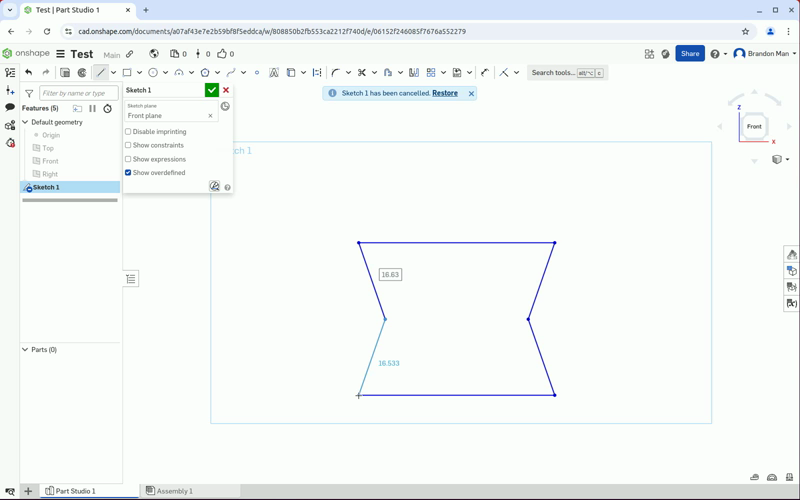
click(358, 395)
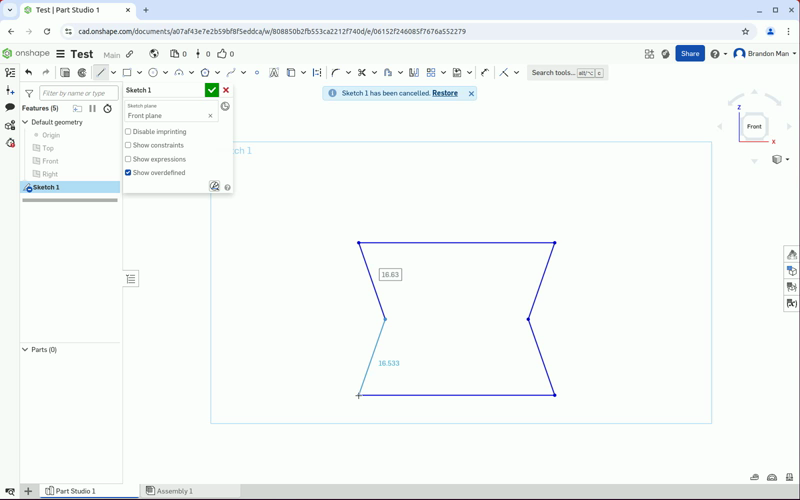
key(esc)
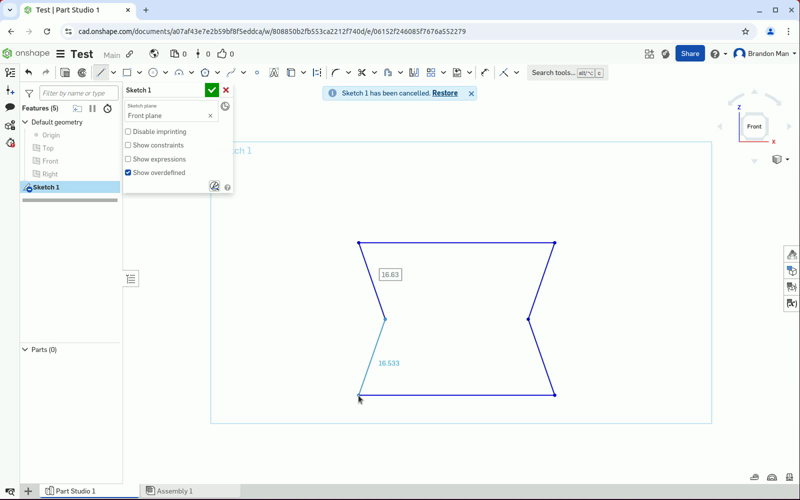
mouse_move(421, 333)
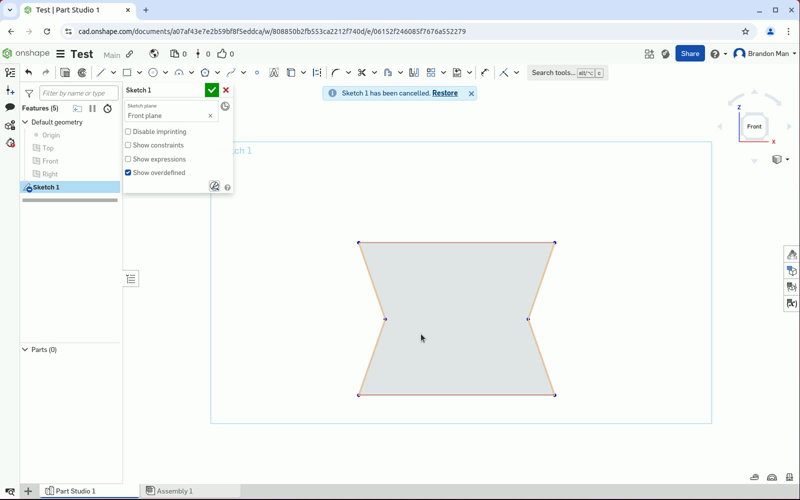
click(421, 333)
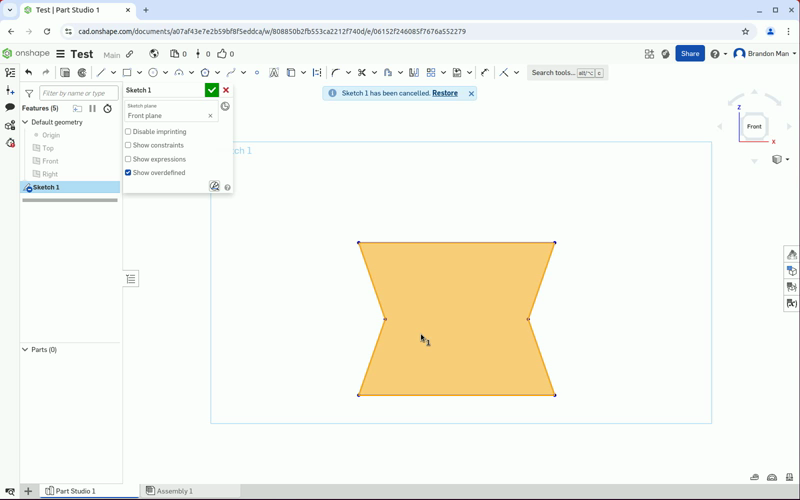
mouse_move(73, 352)
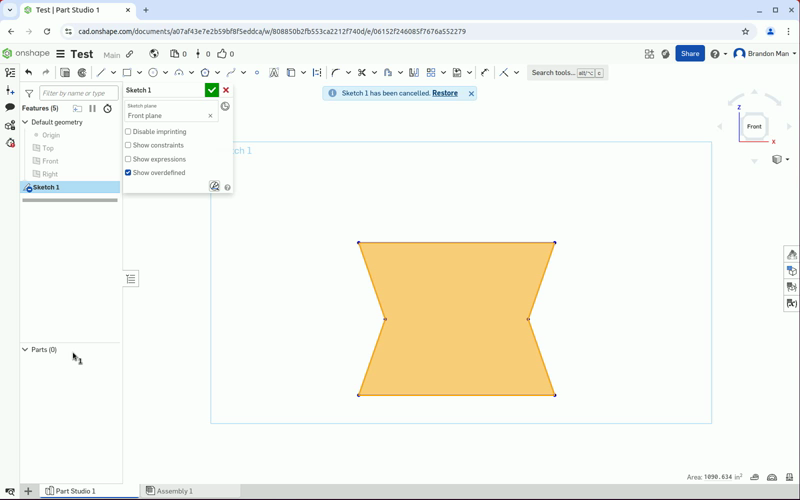
key(shift+y)
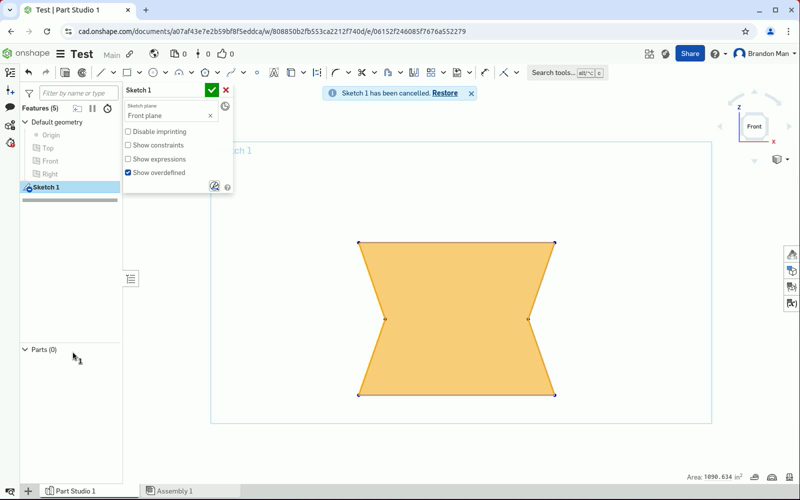
key(shift+e)
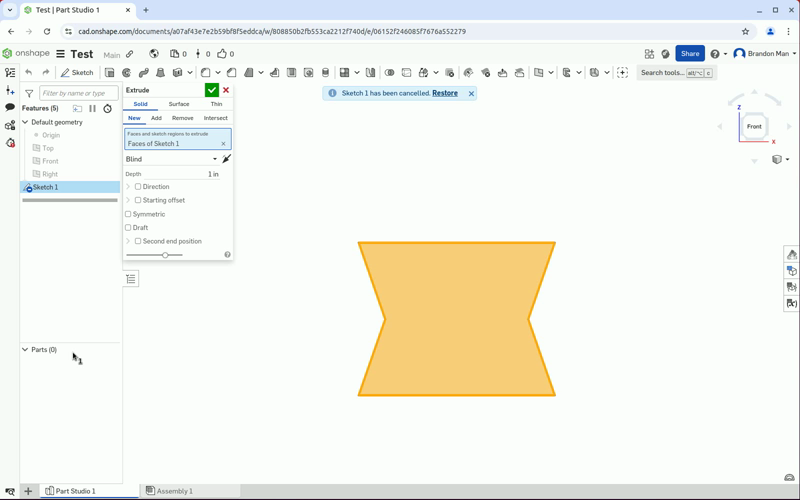
mouse_move(143, 106)
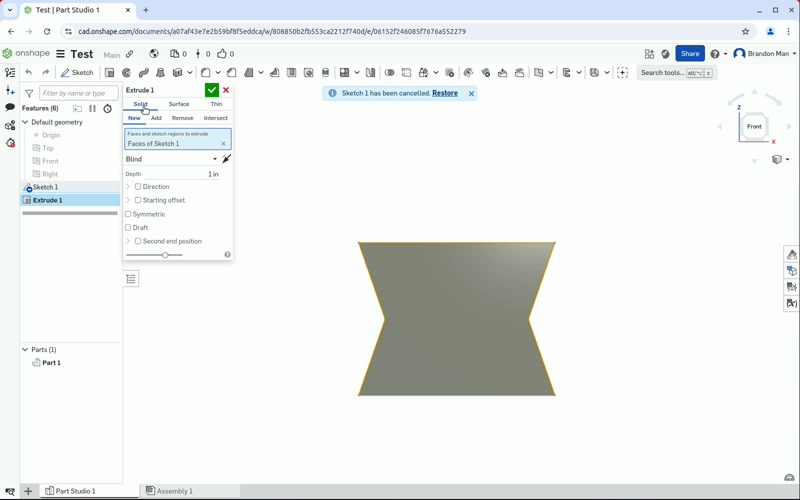
click(143, 106)
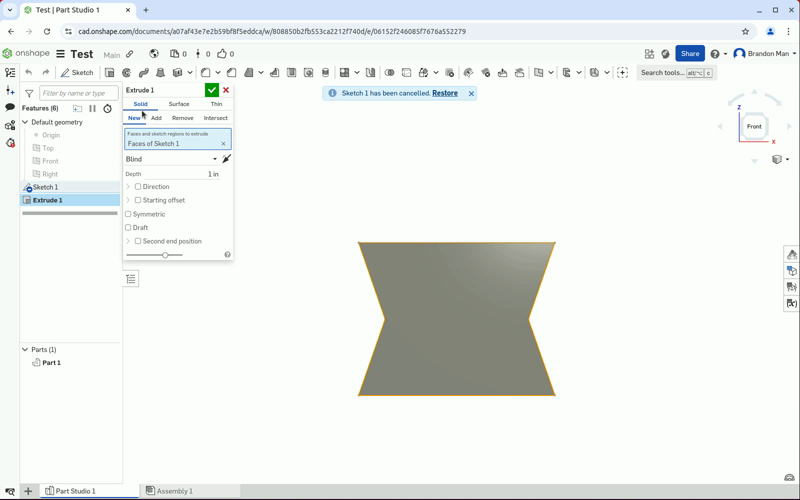
mouse_move(137, 120)
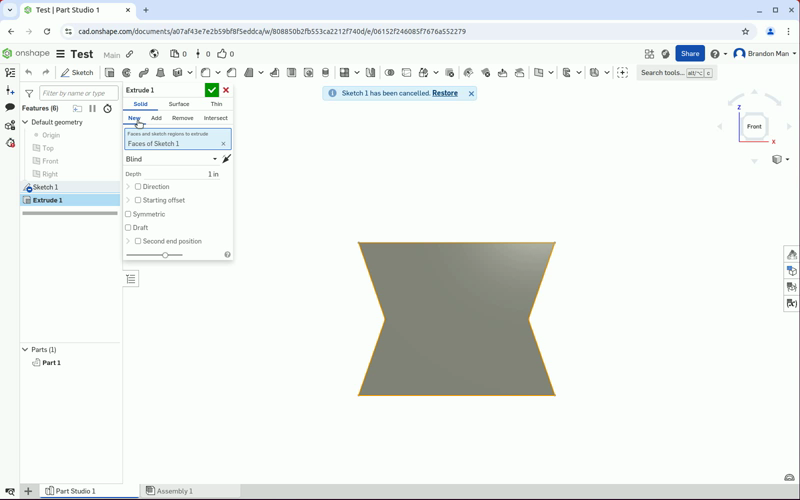
click(137, 120)
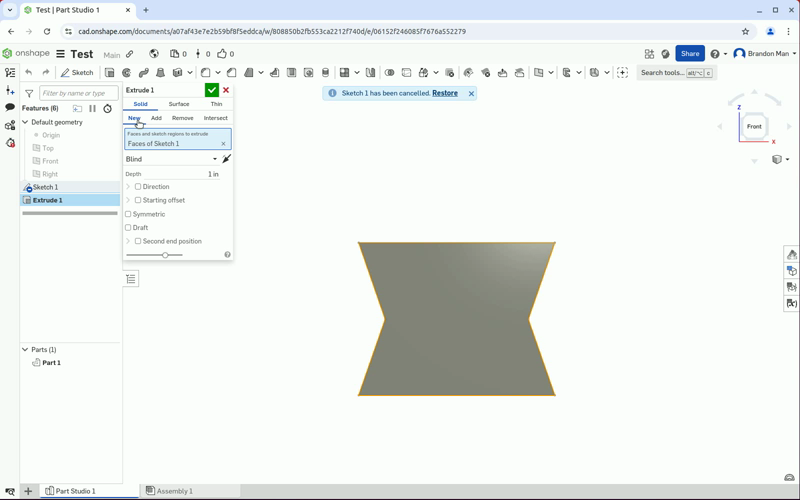
key(tab, 4)
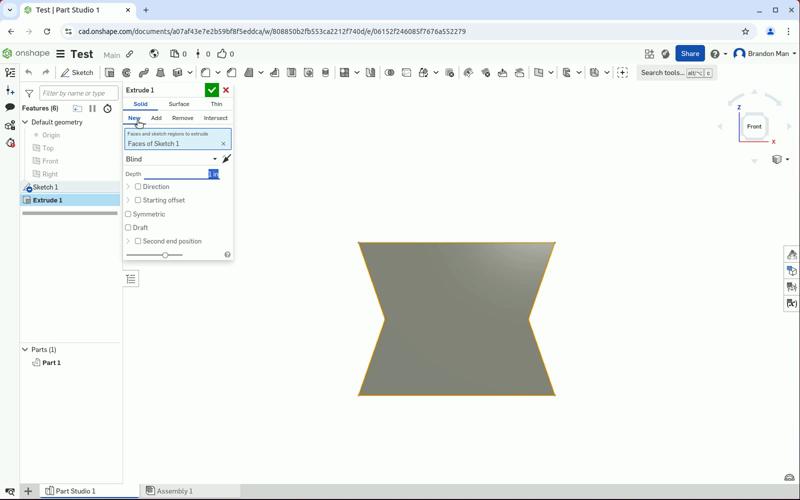
text(0.722)
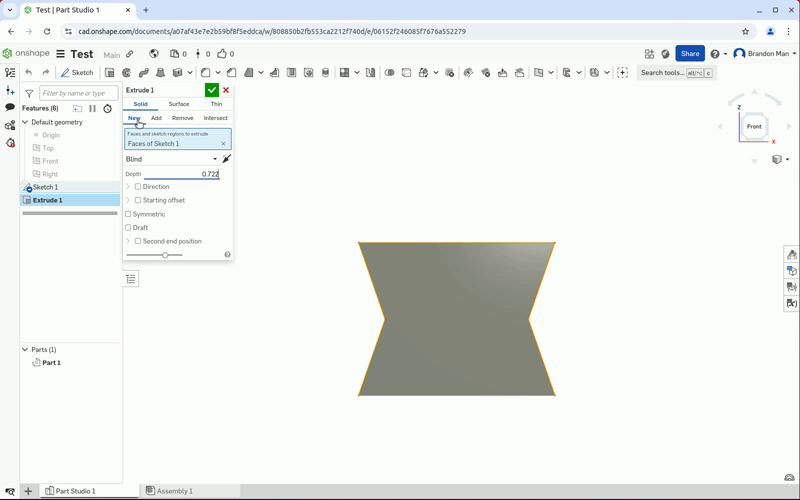
key(enter)
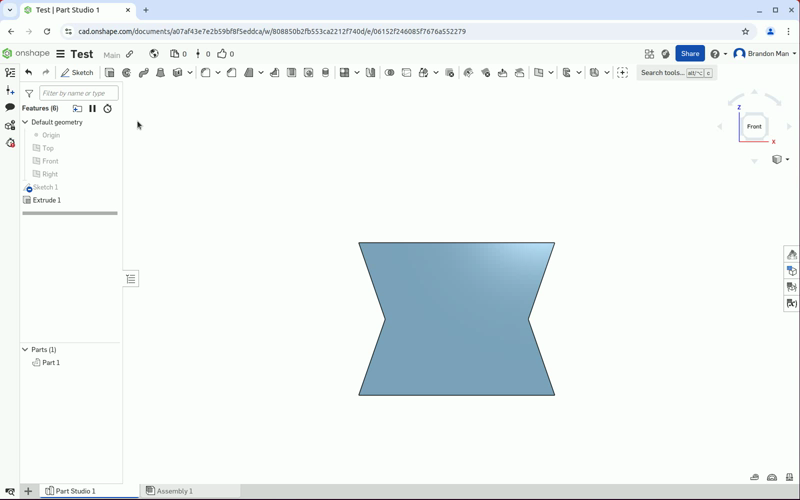
key(shift+h)
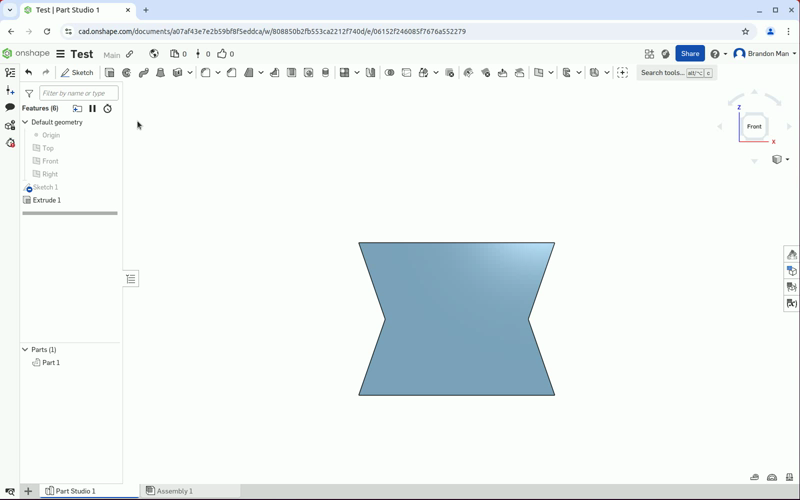
key(shift+h)
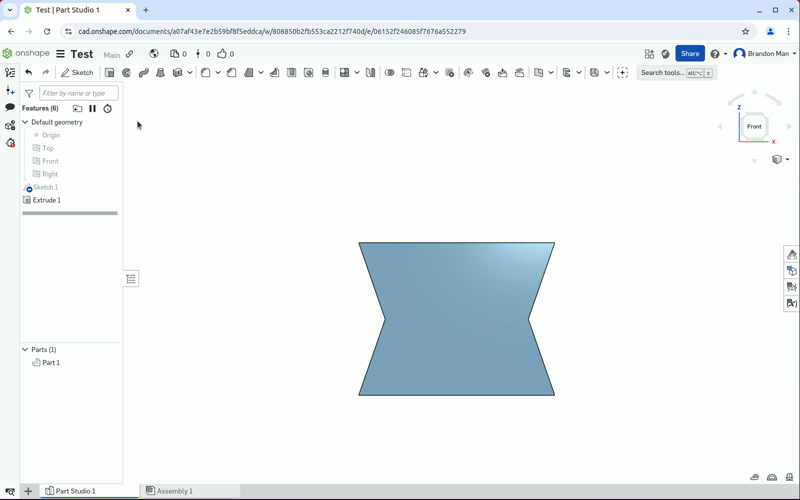
mouse_move(73, 189)
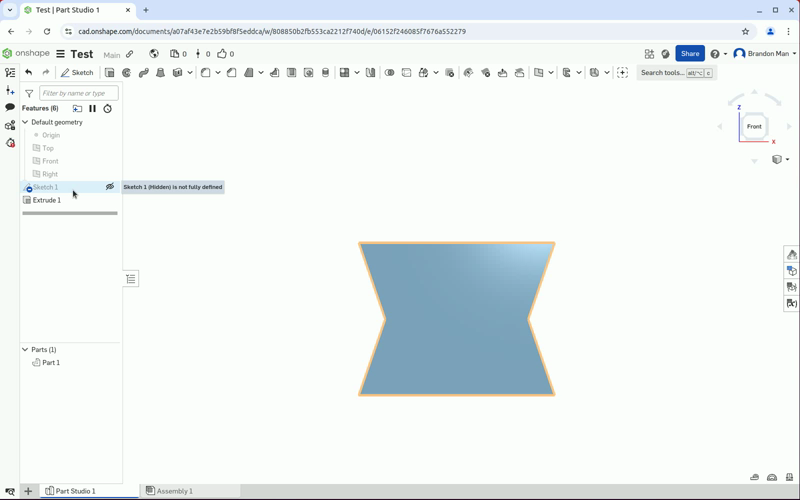
click(73, 189)
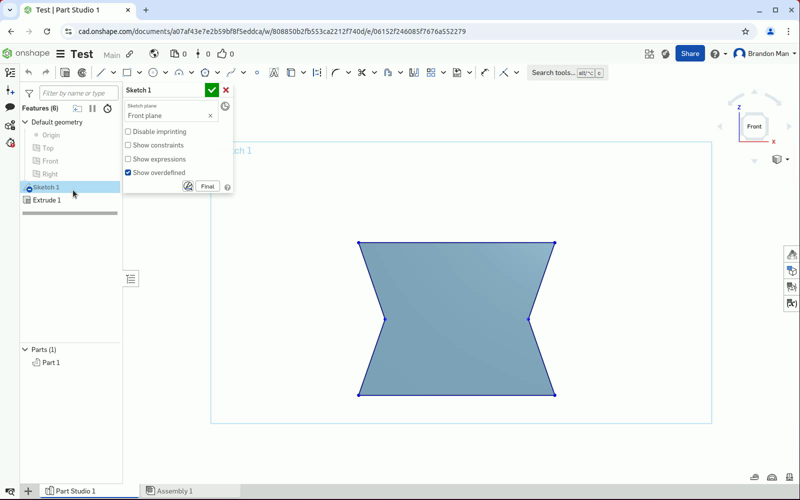
mouse_move(229, 92)
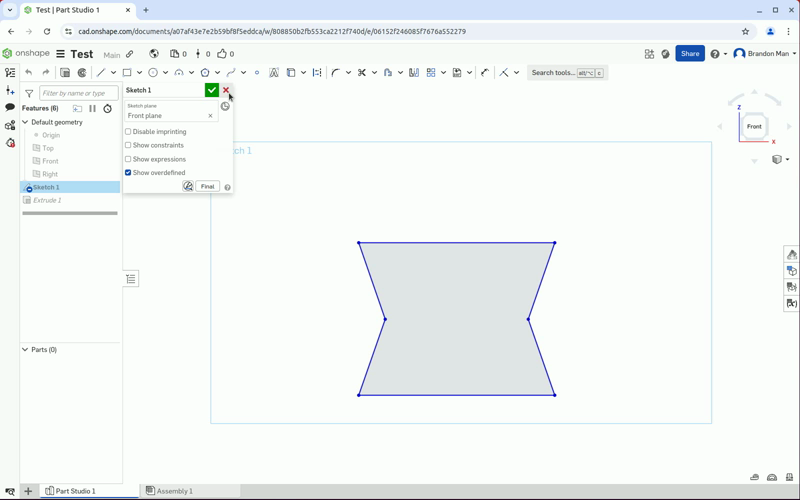
click(229, 92)
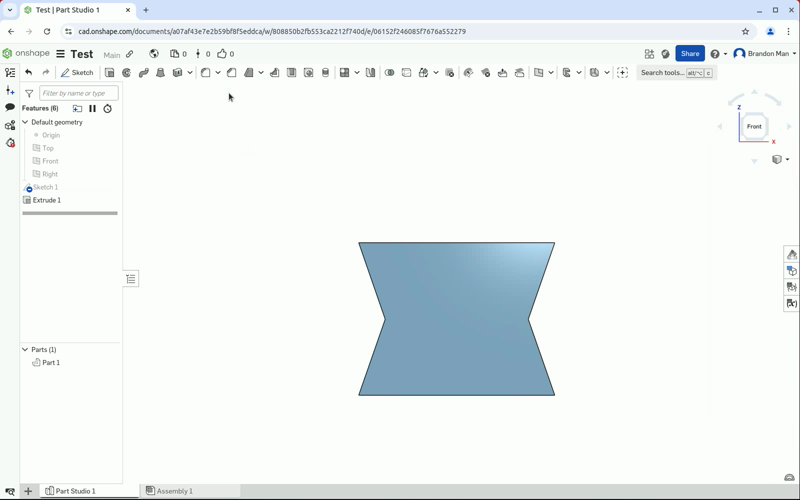
mouse_move(541, 75)
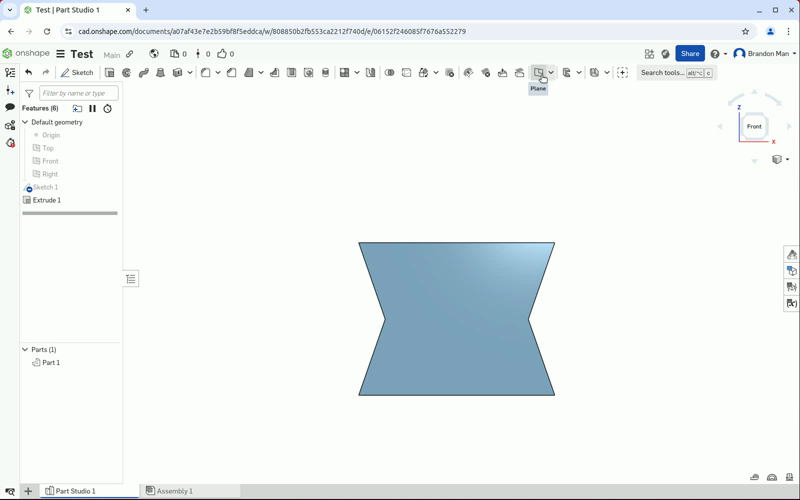
click(541, 75)
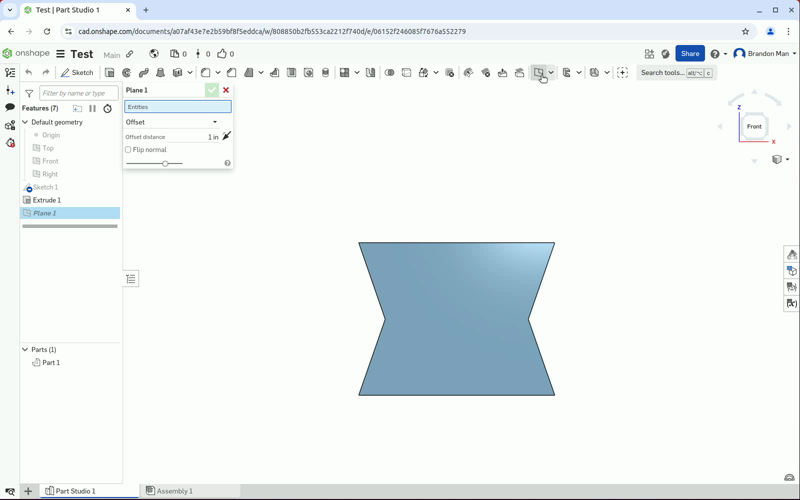
mouse_move(73, 163)
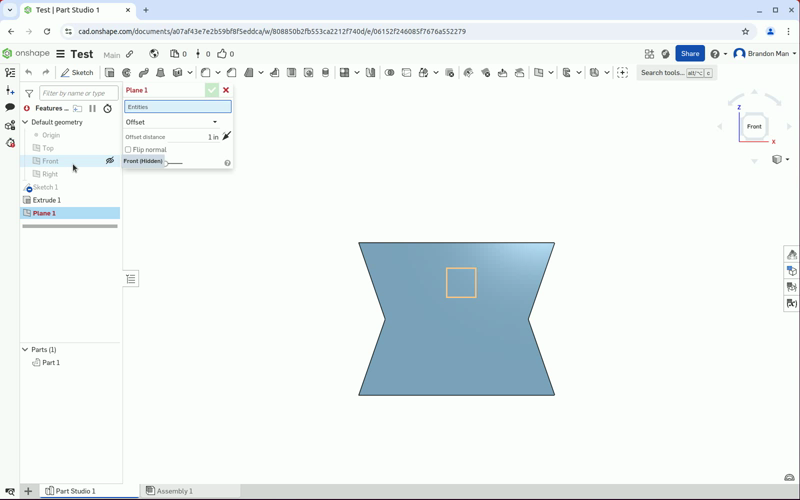
click(73, 163)
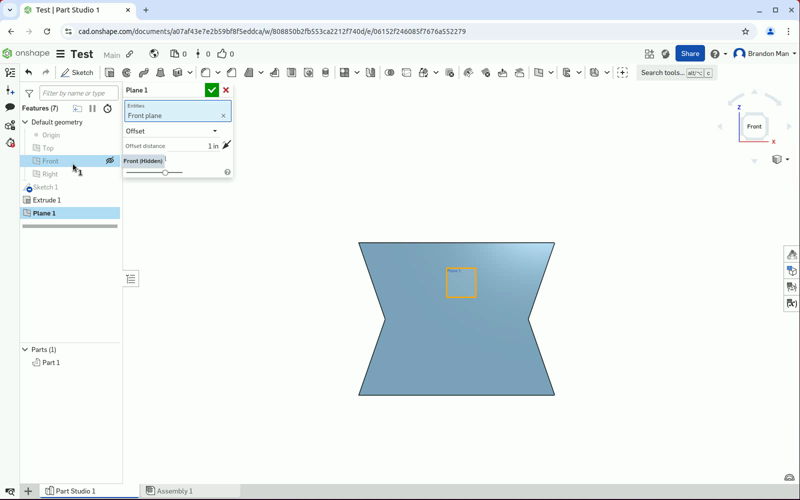
key(tab, 2)
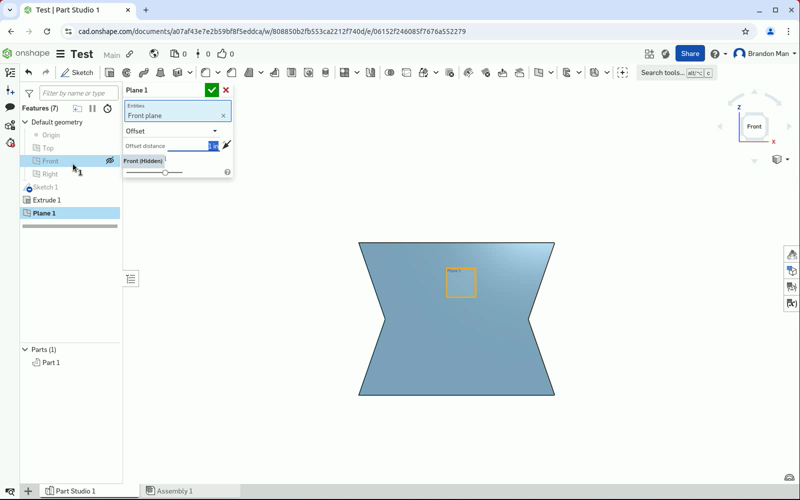
text(0.709)
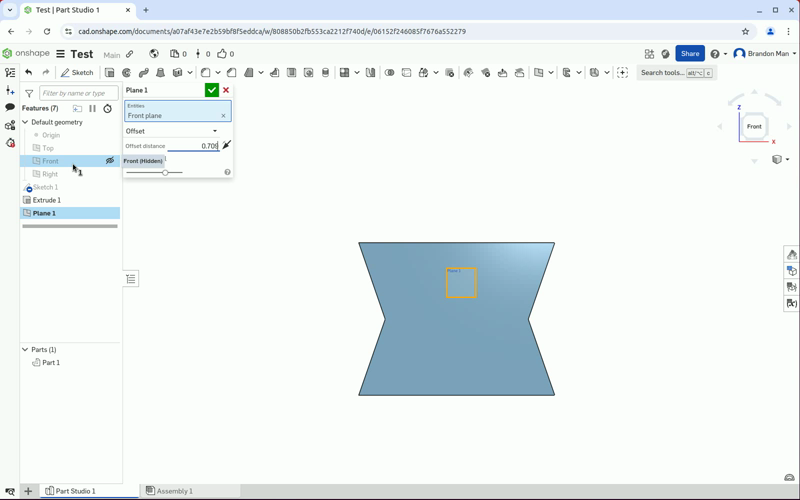
key(enter, 2)
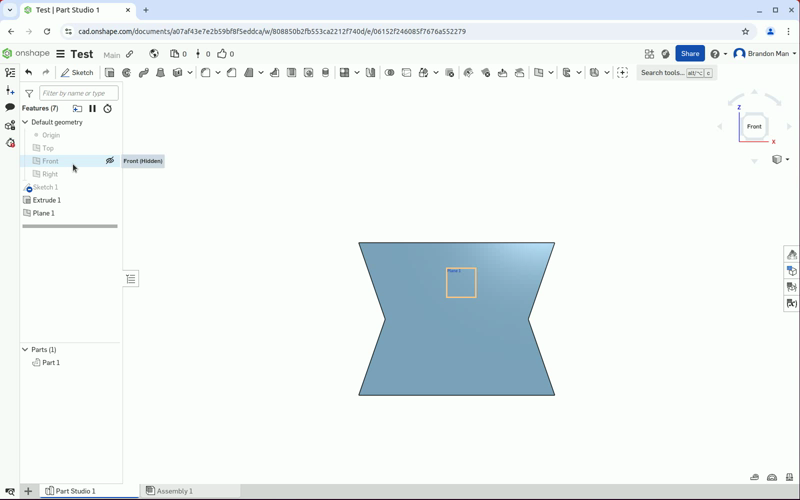
key(shift+s)
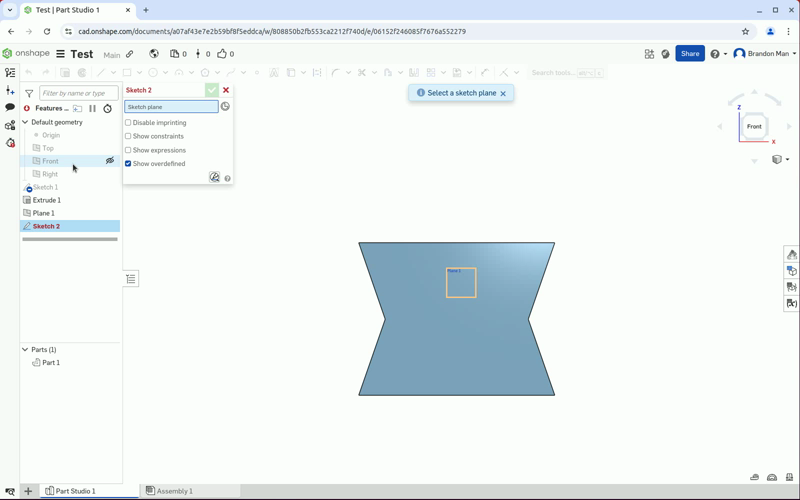
mouse_move(73, 215)
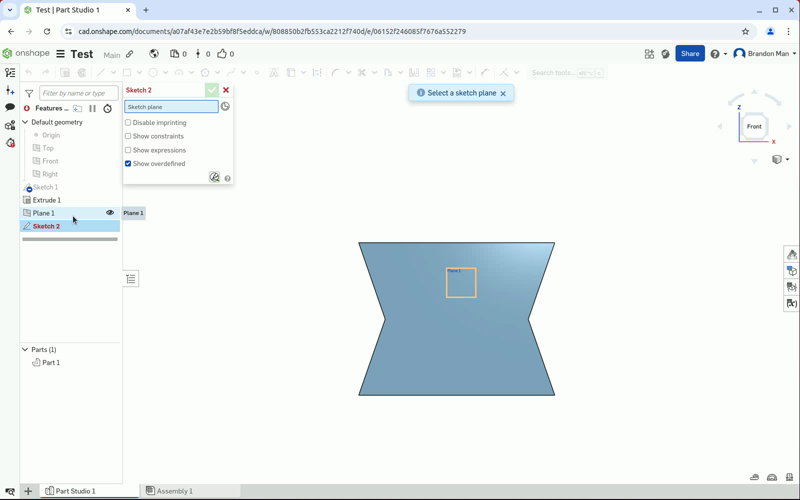
click(73, 215)
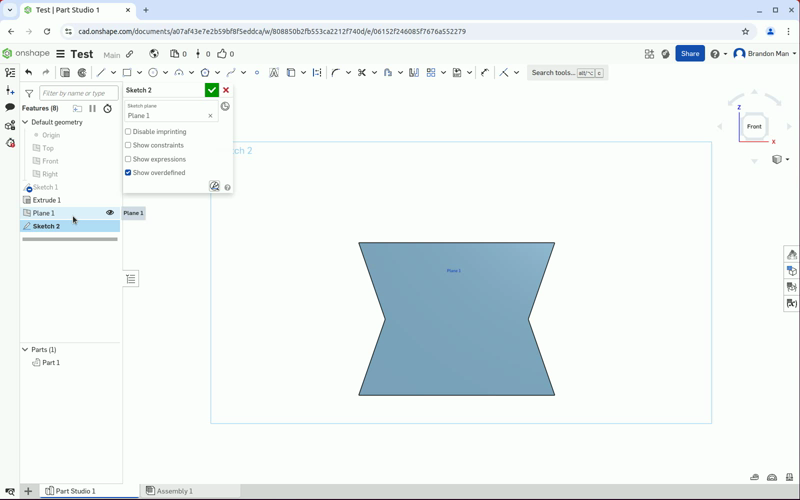
mouse_move(73, 352)
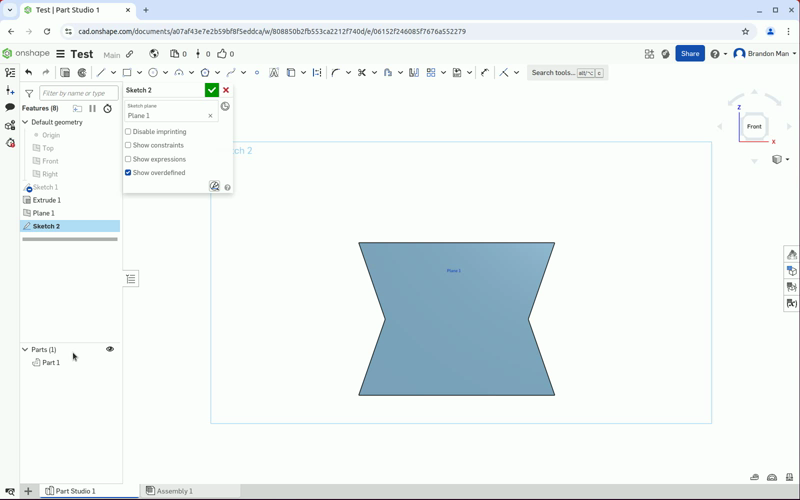
key(y)
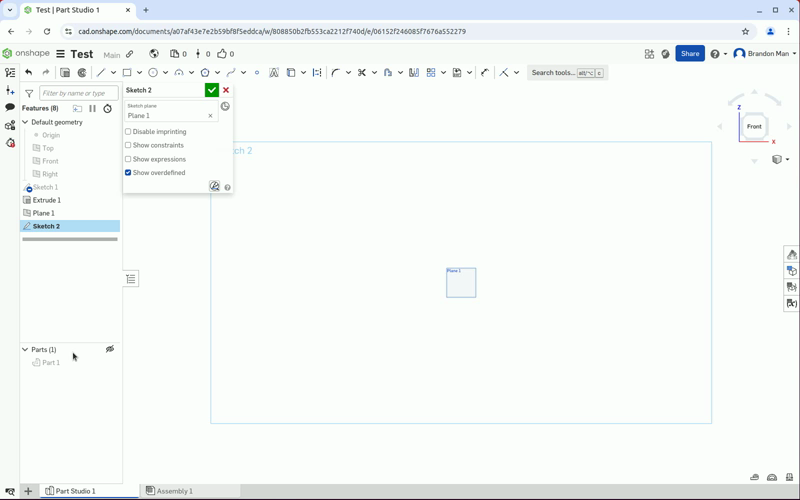
key(c)
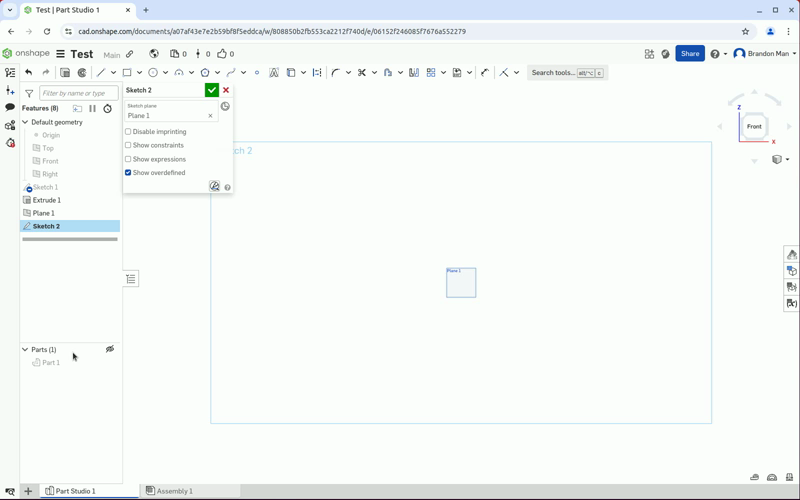
key_down(shift)
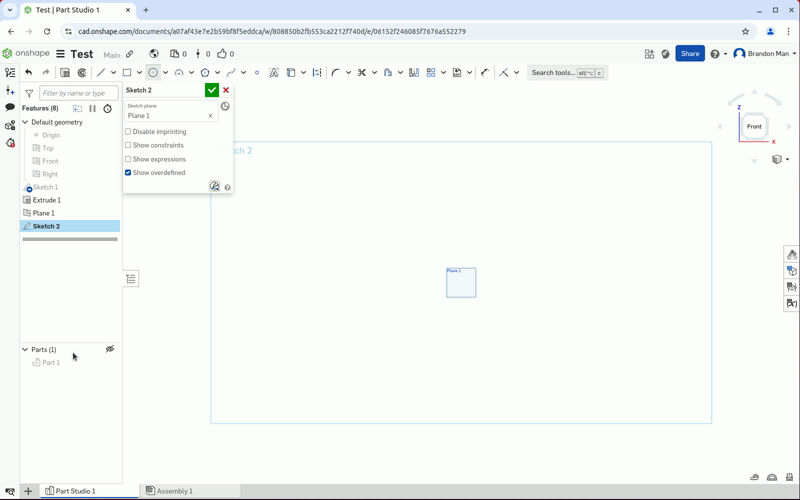
mouse_move(460, 319)
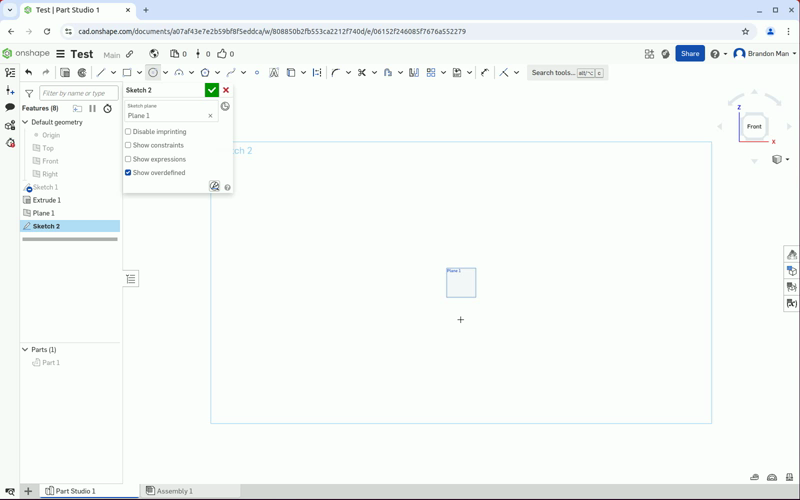
click(460, 319)
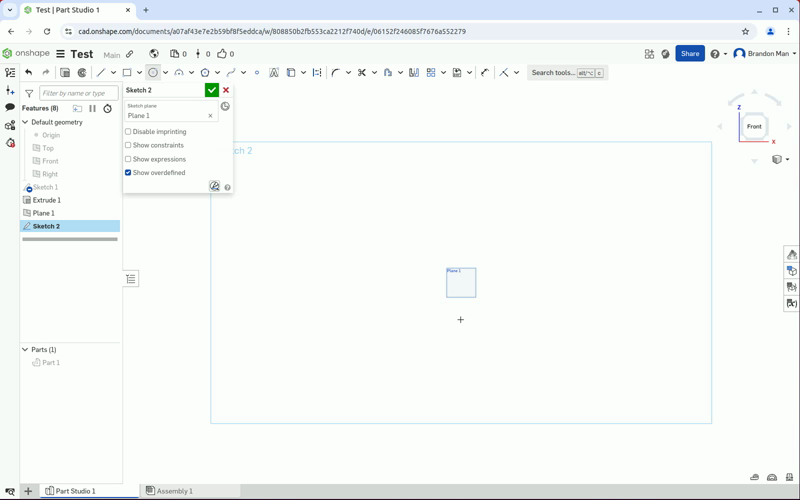
key_up(shift)
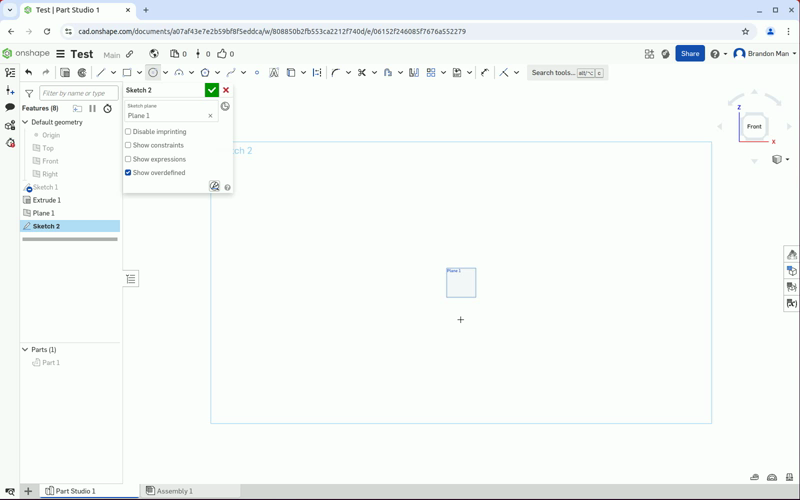
mouse_move(509, 319)
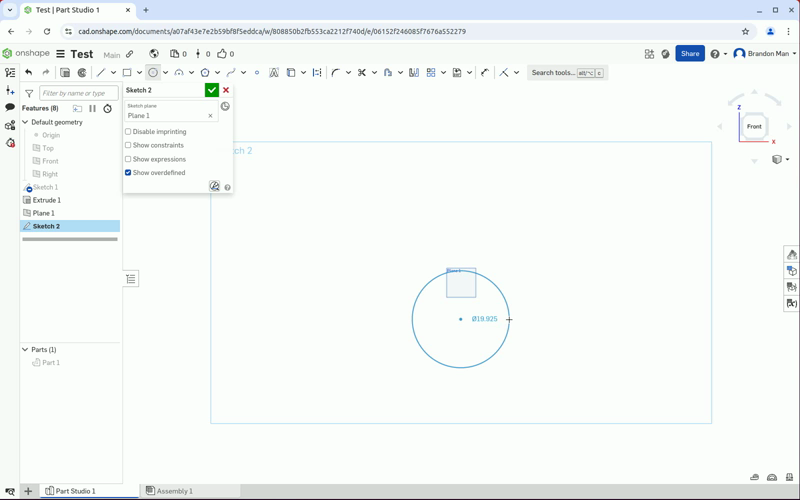
click(509, 319)
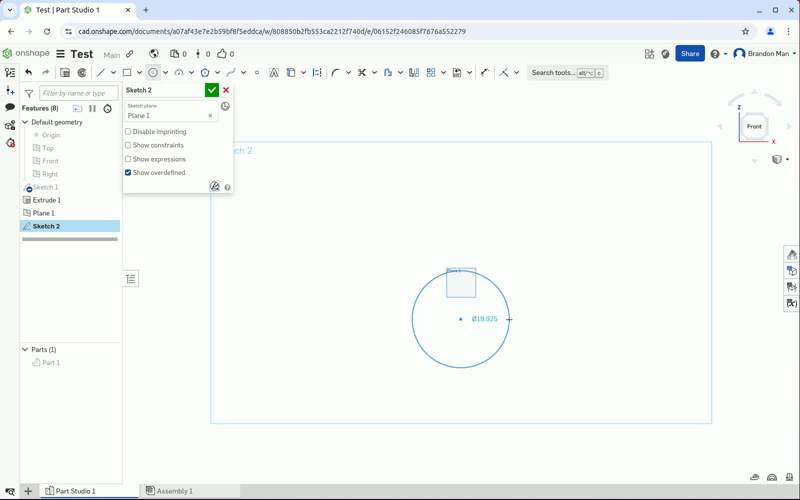
key(esc)
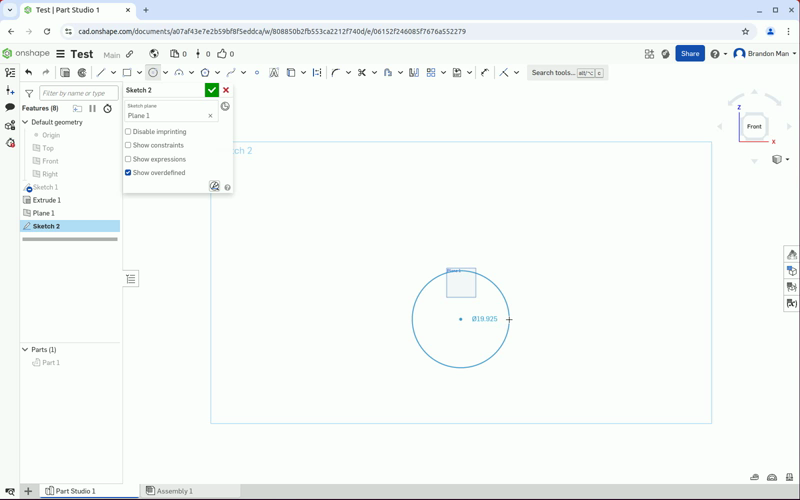
mouse_move(478, 342)
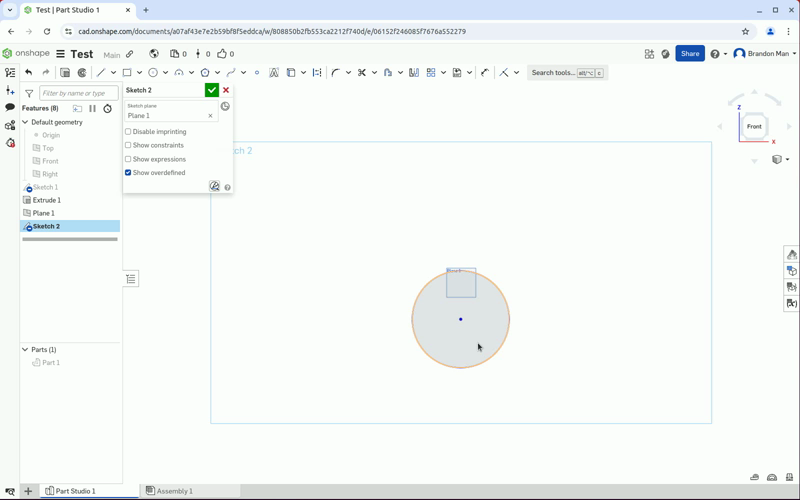
click(478, 342)
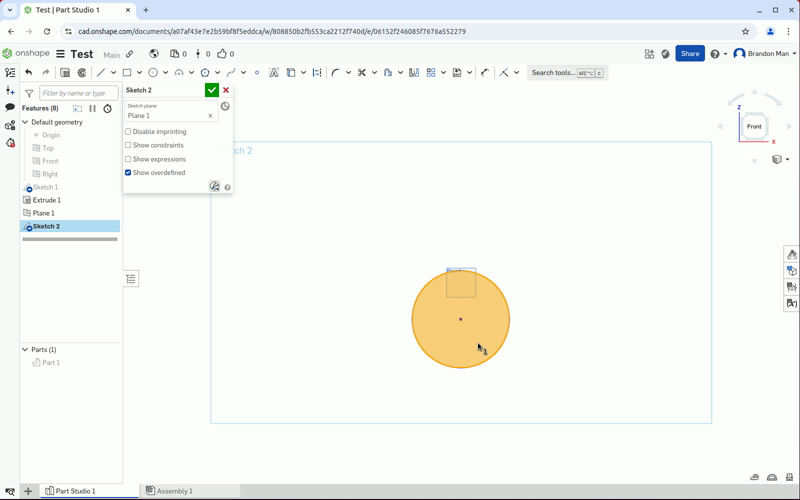
mouse_move(73, 352)
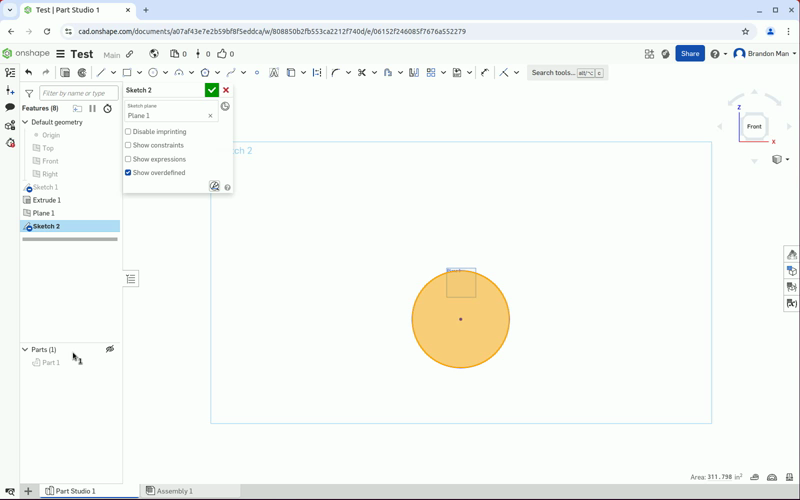
key(shift+y)
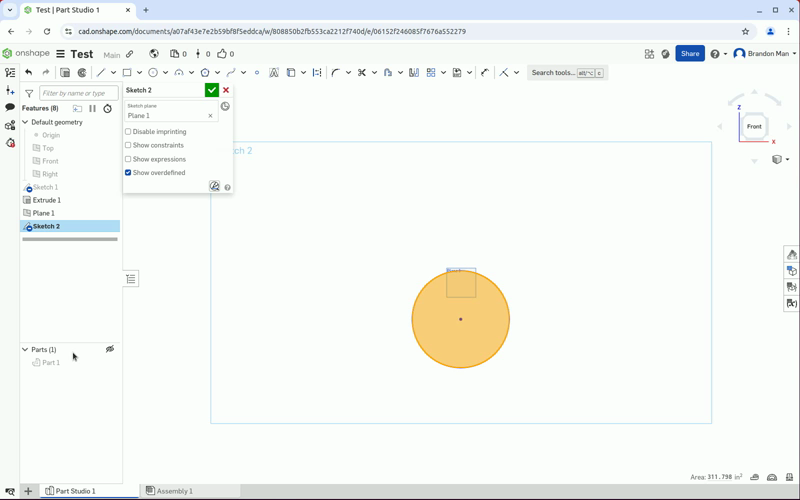
key(shift+e)
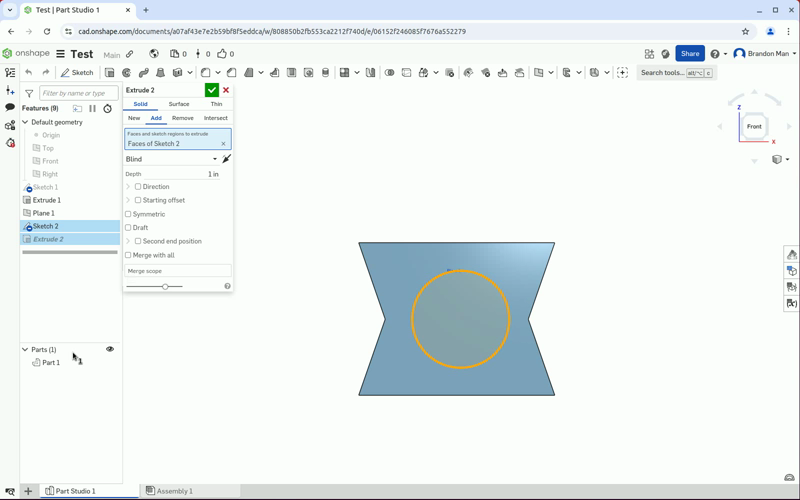
mouse_move(143, 106)
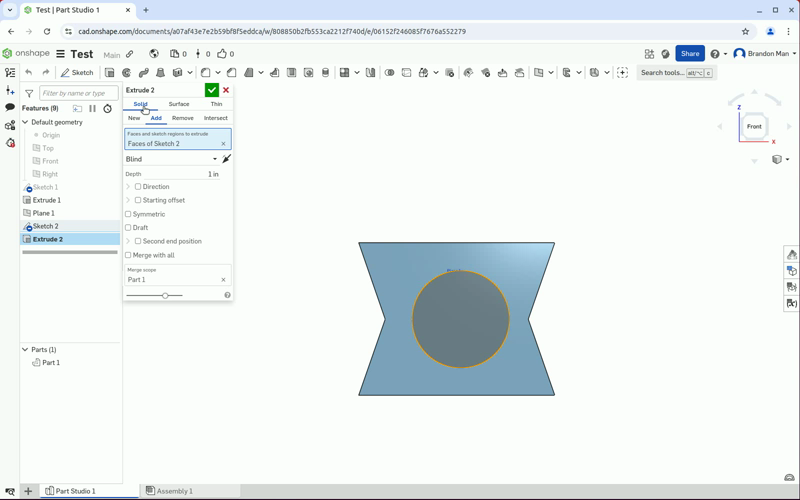
click(143, 106)
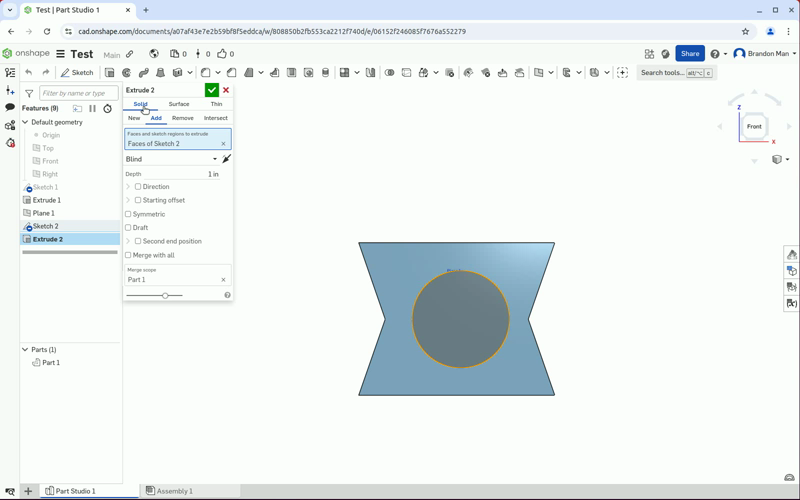
mouse_move(186, 120)
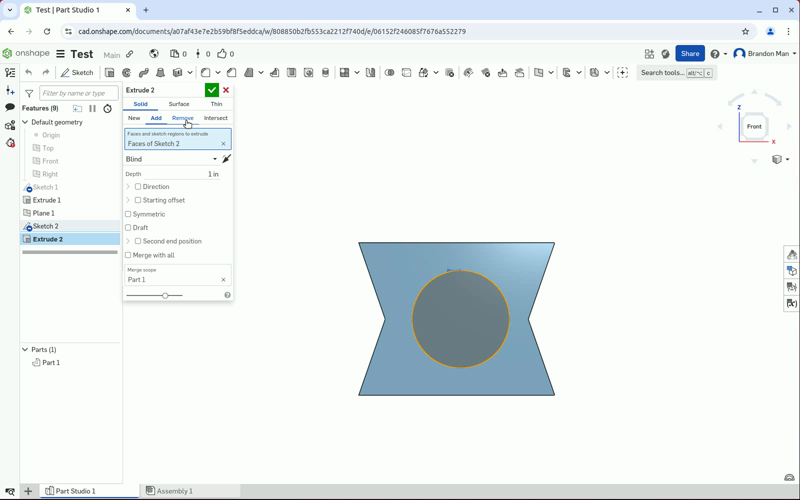
click(186, 120)
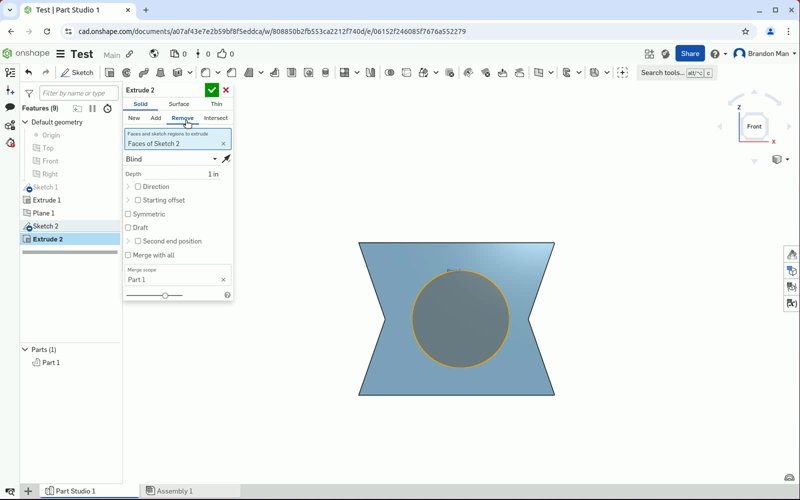
key(tab, 4)
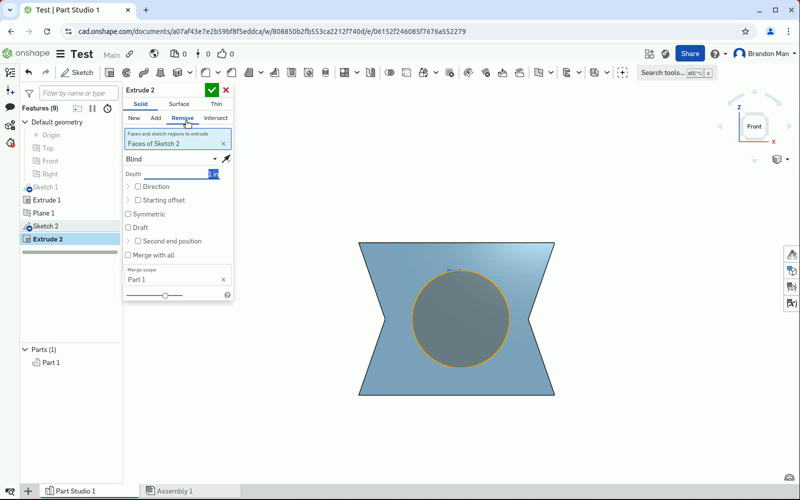
text(30.33)
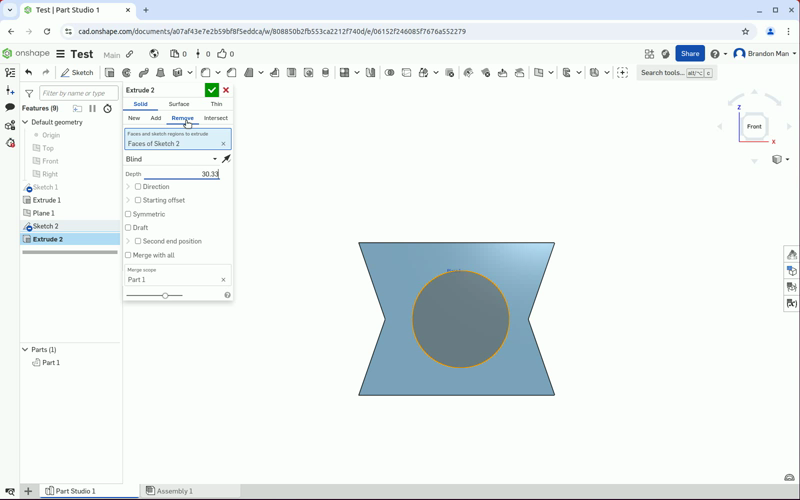
key(tab, 6)
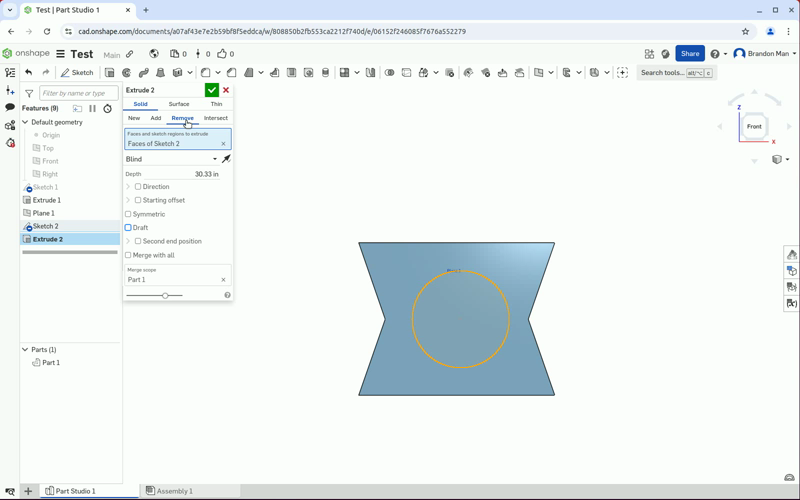
key(space)
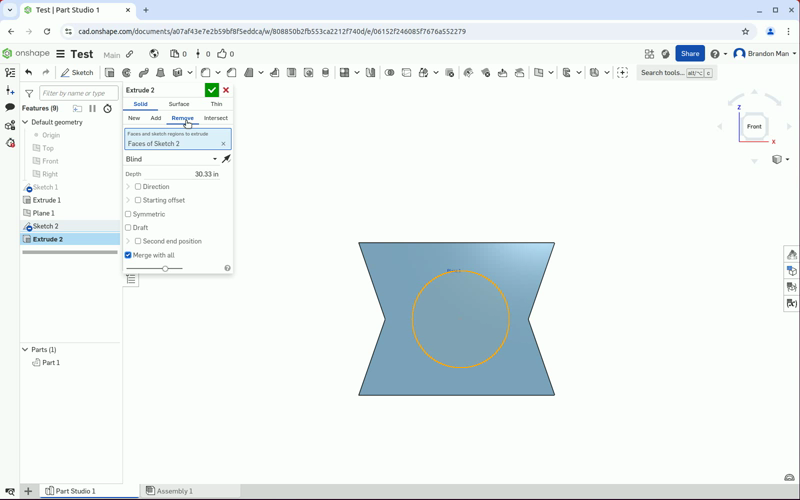
key(enter)
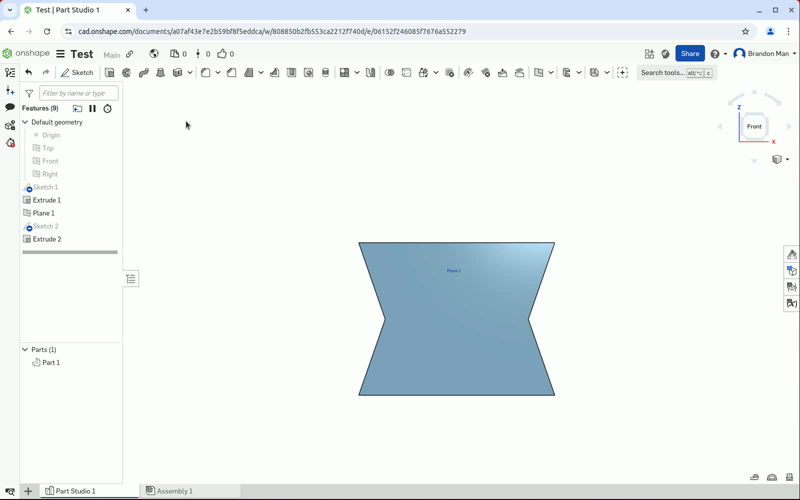
key(shift+h)
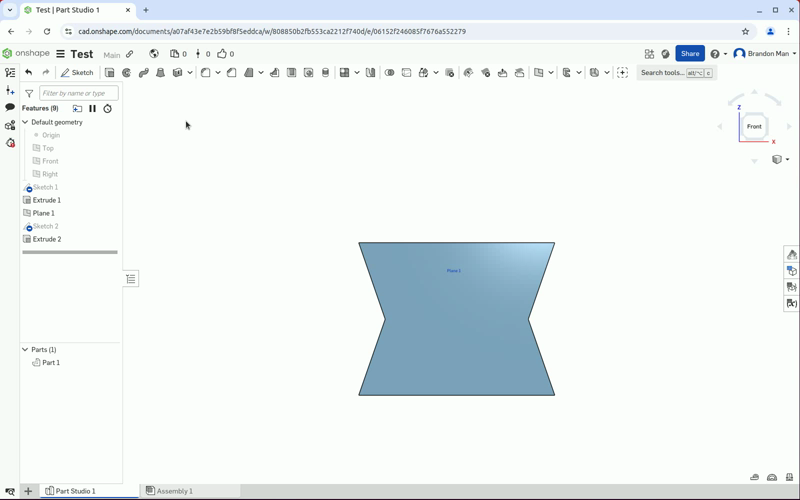
key(shift+h)
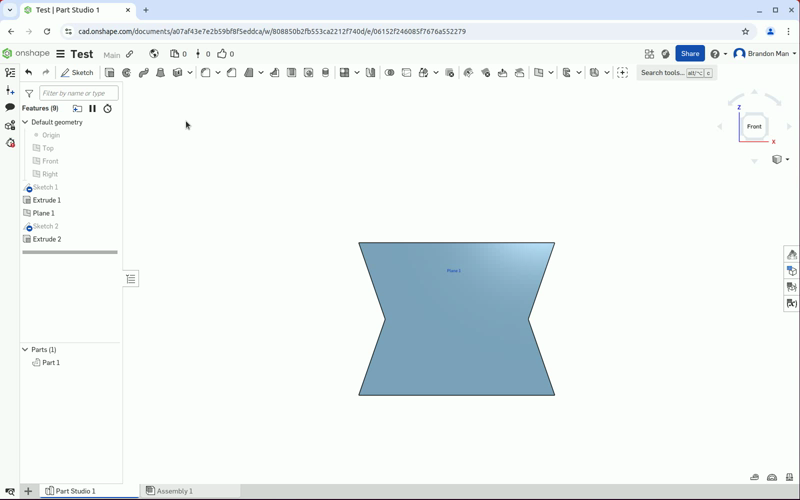
key(shift+7)
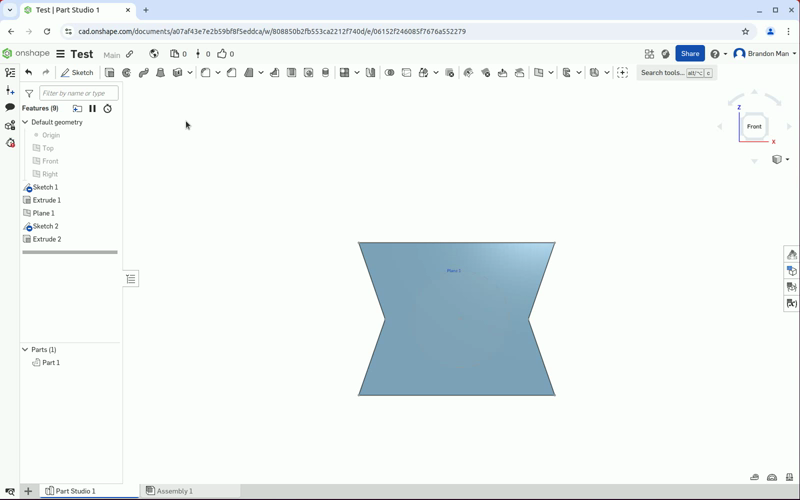
key(left, 2)
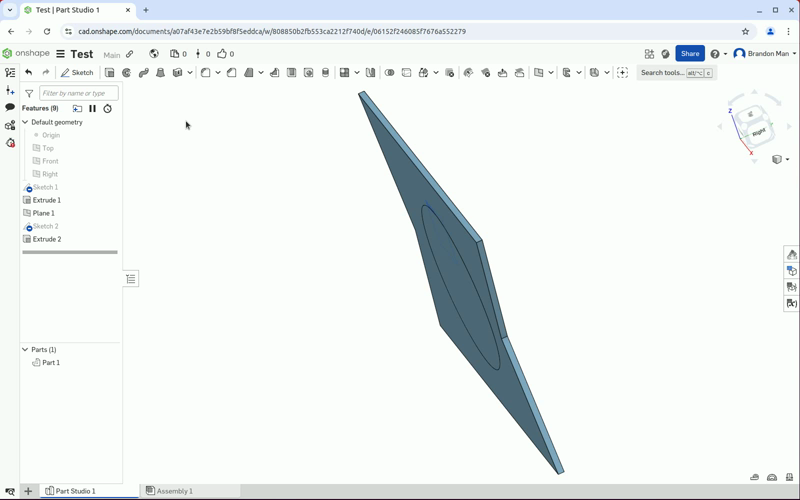
key(down, 2)
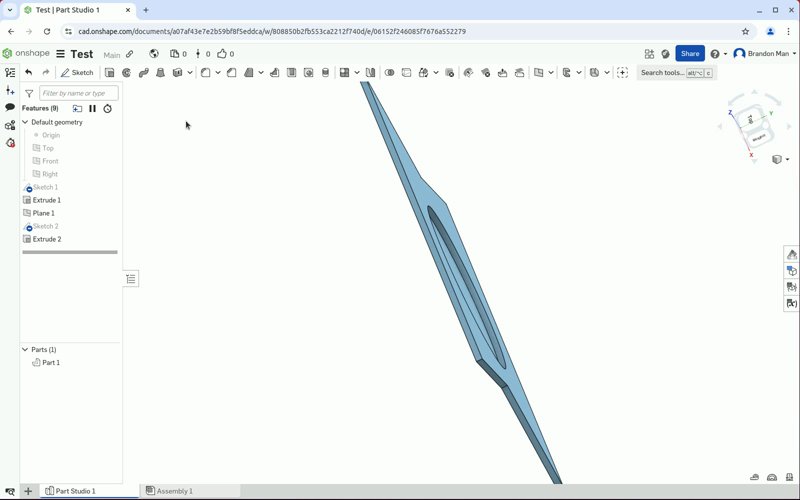
key(up, 2)
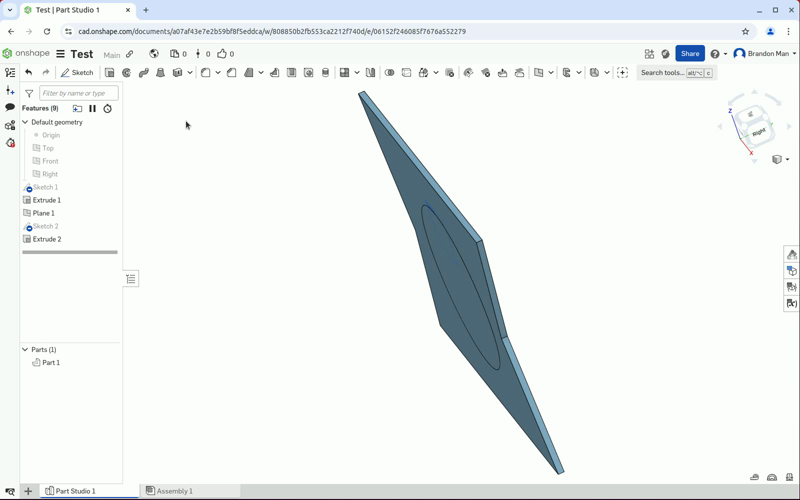
key(right, 2)
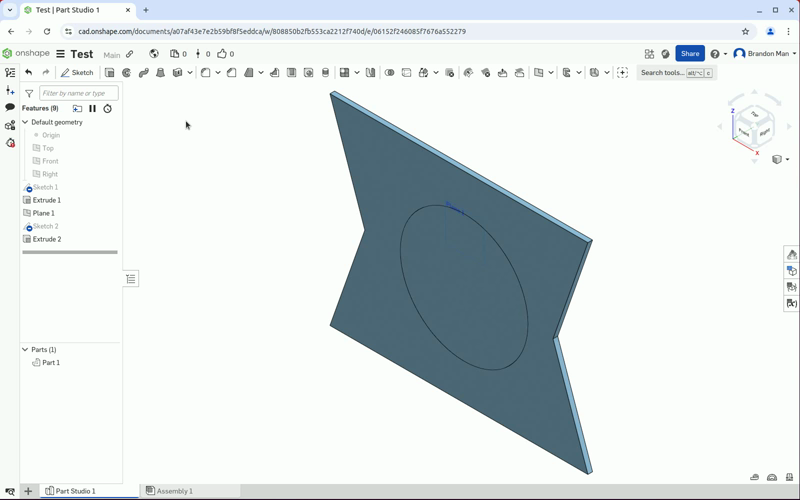
mouse_move(73, 189)
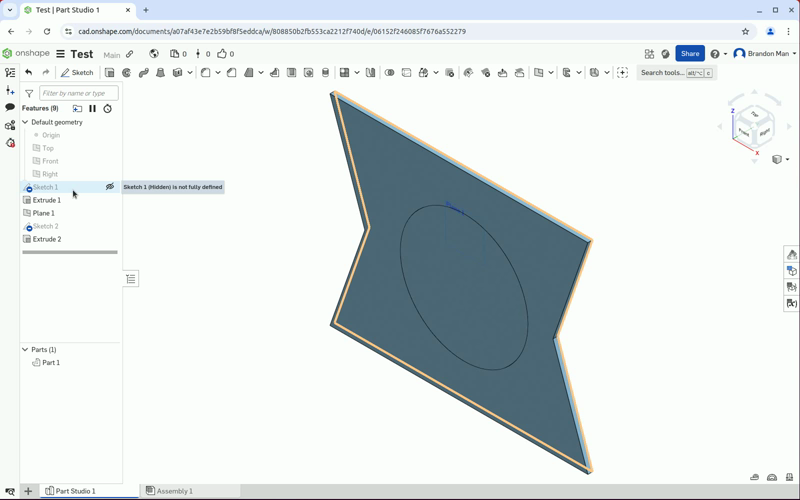
click(73, 189)